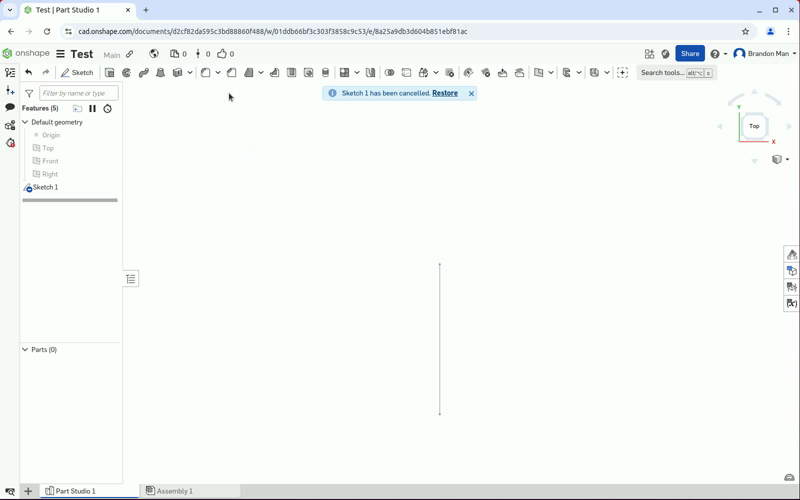
key(shift+h)
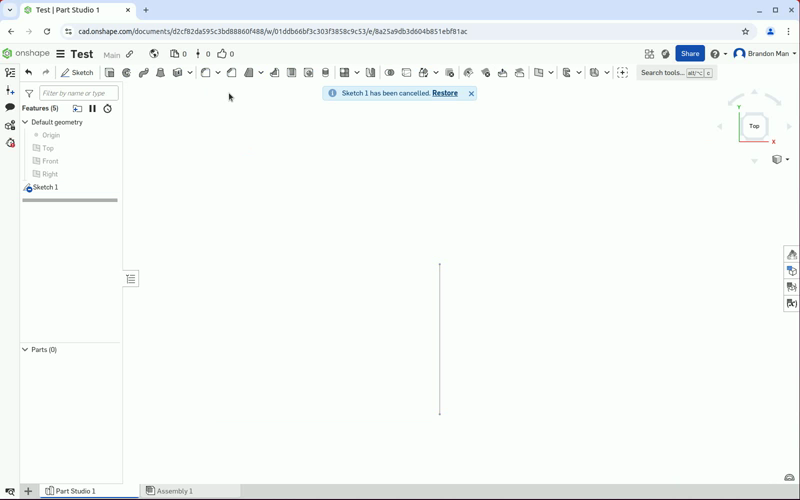
key(shift+s)
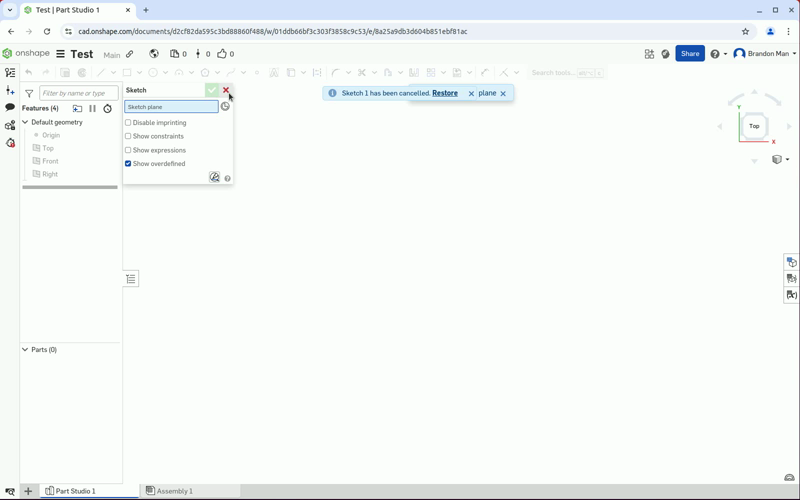
mouse_move(73, 150)
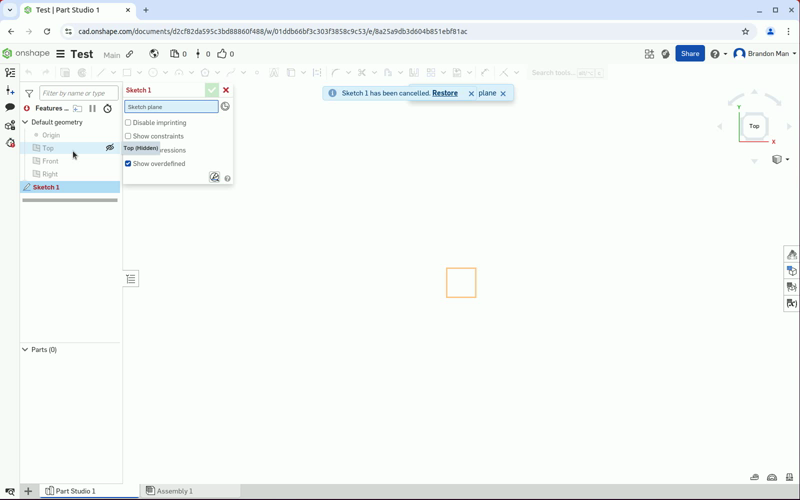
click(73, 150)
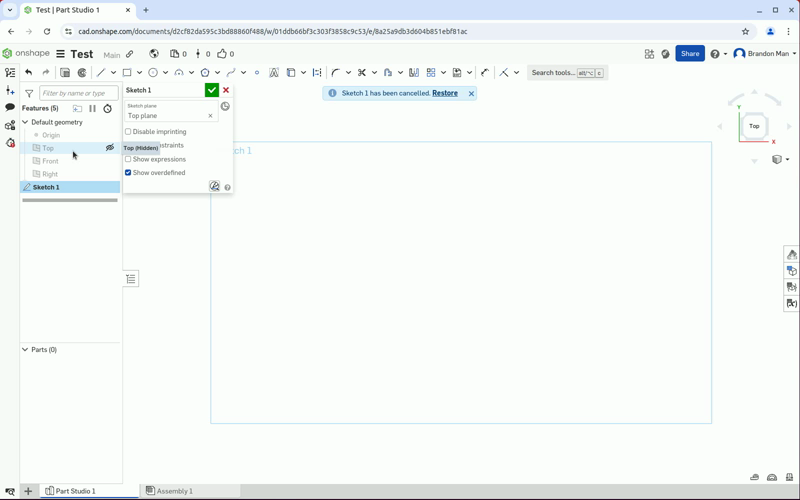
mouse_move(73, 352)
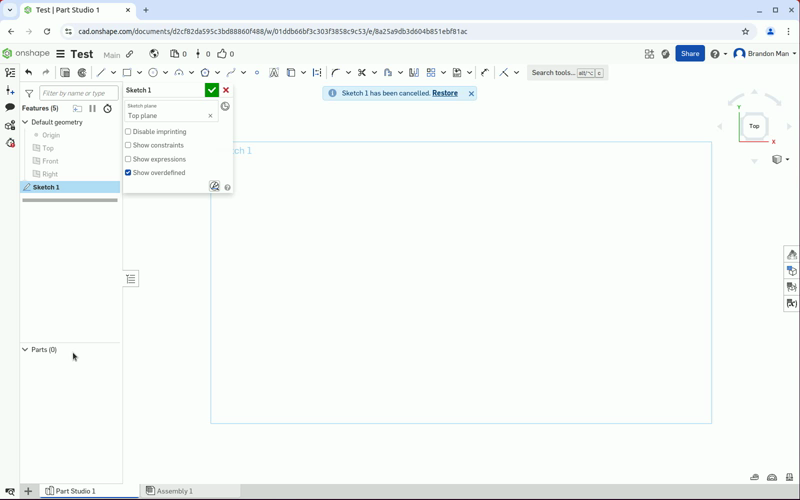
key(y)
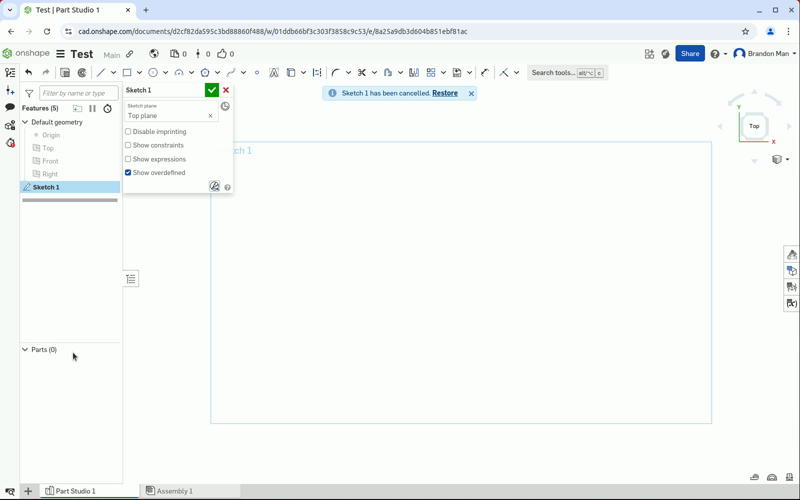
key(l)
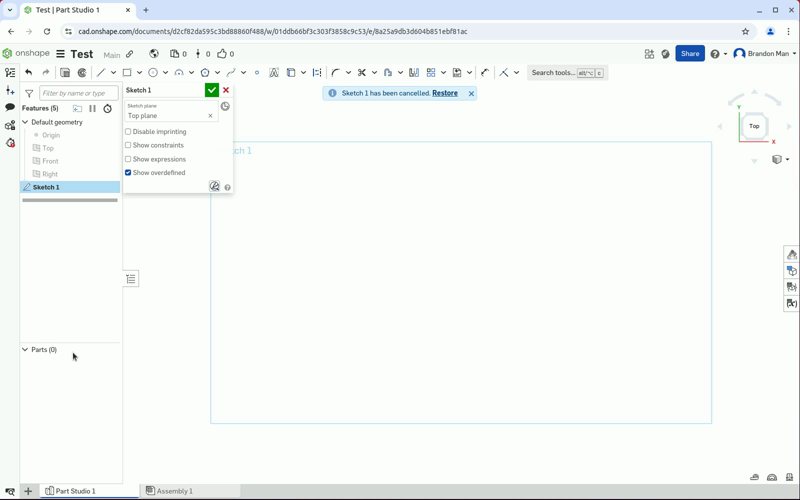
key_down(shift)
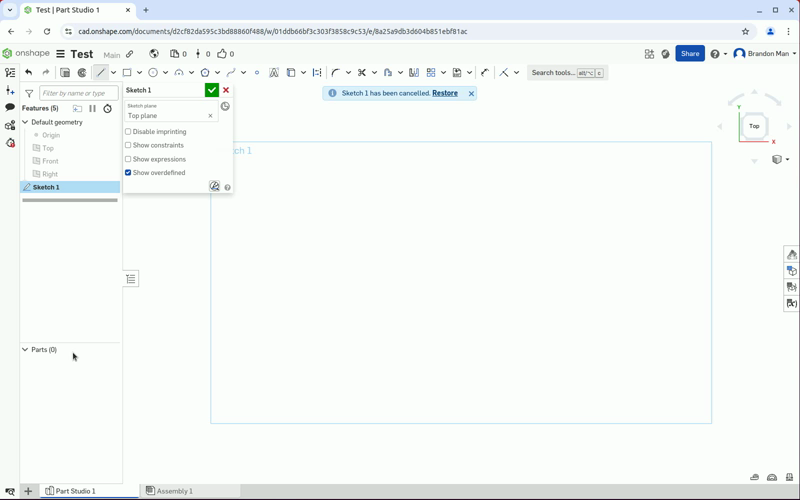
mouse_move(392, 395)
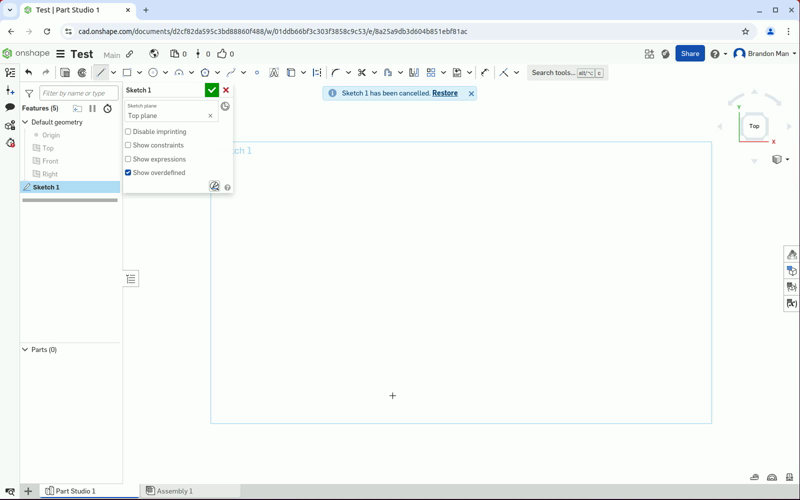
click(392, 395)
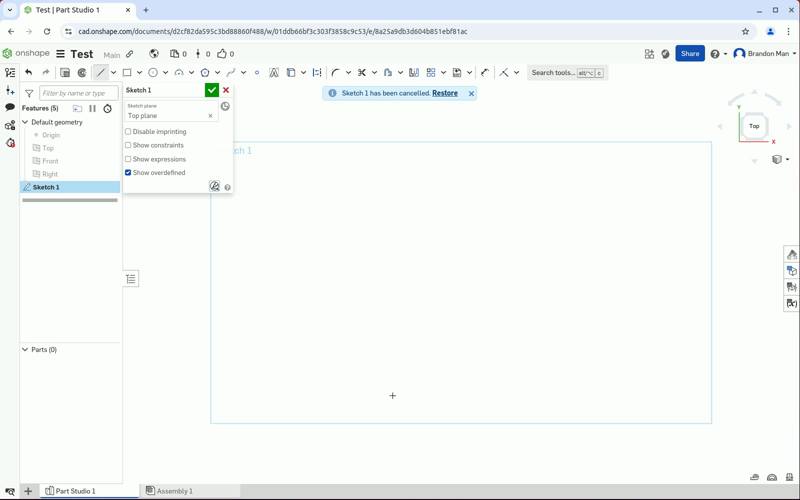
key_up(shift)
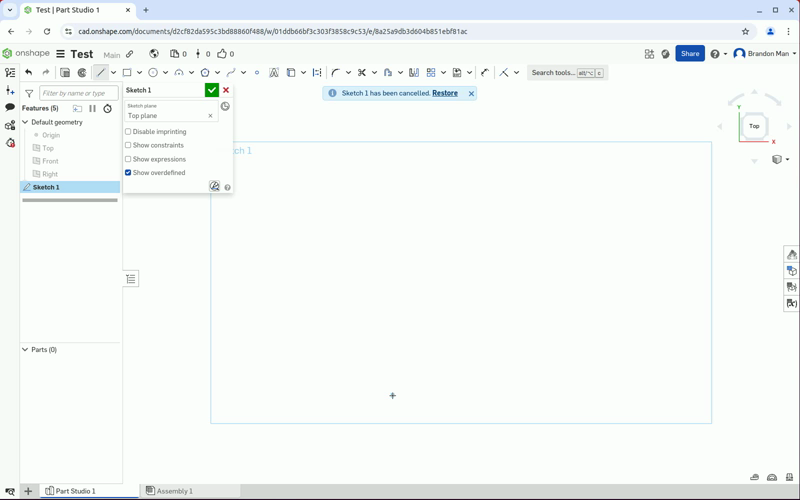
key_down(shift)
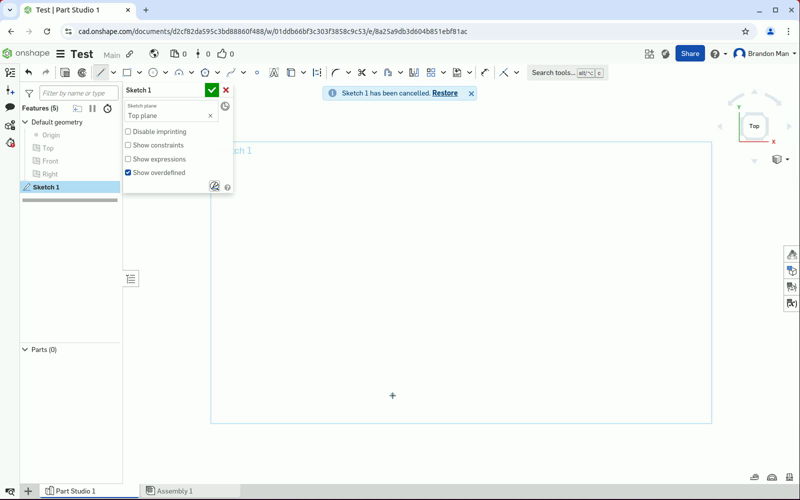
mouse_move(527, 395)
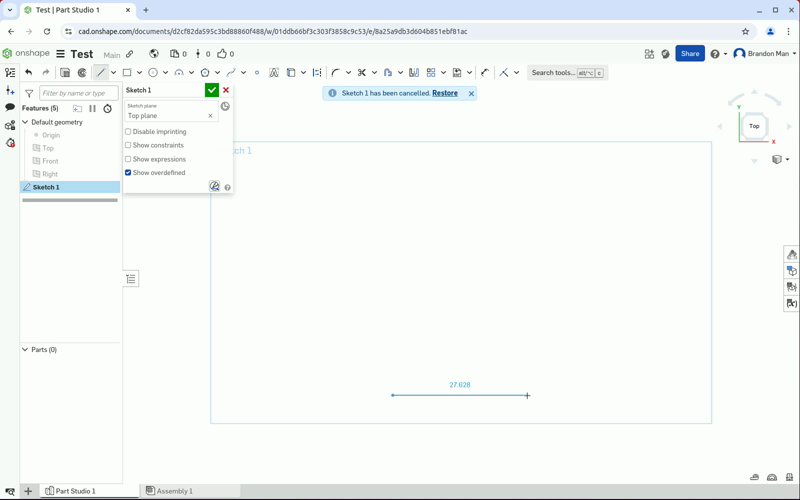
click(527, 395)
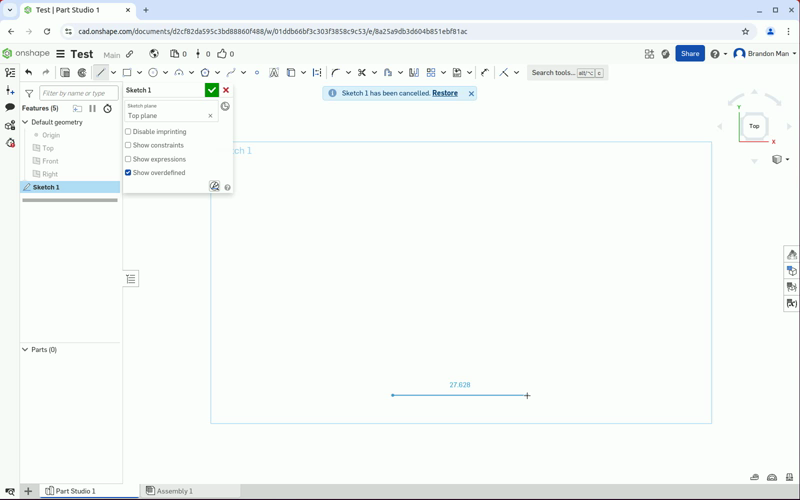
key_up(shift)
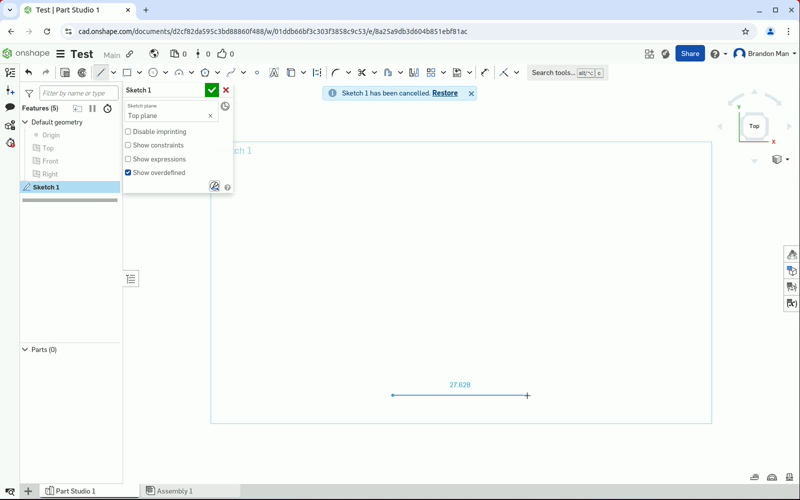
key_down(shift)
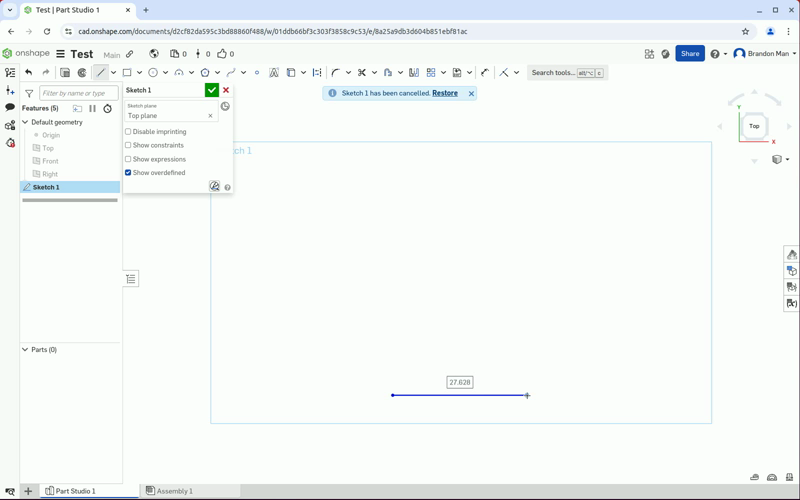
mouse_move(527, 171)
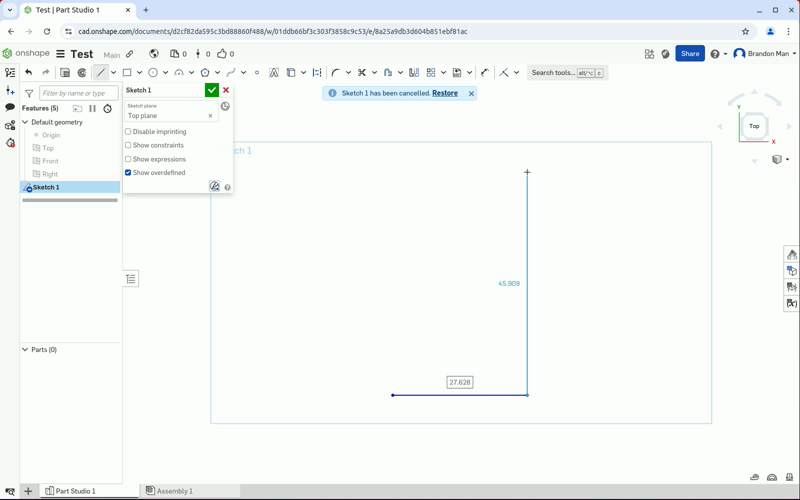
click(527, 171)
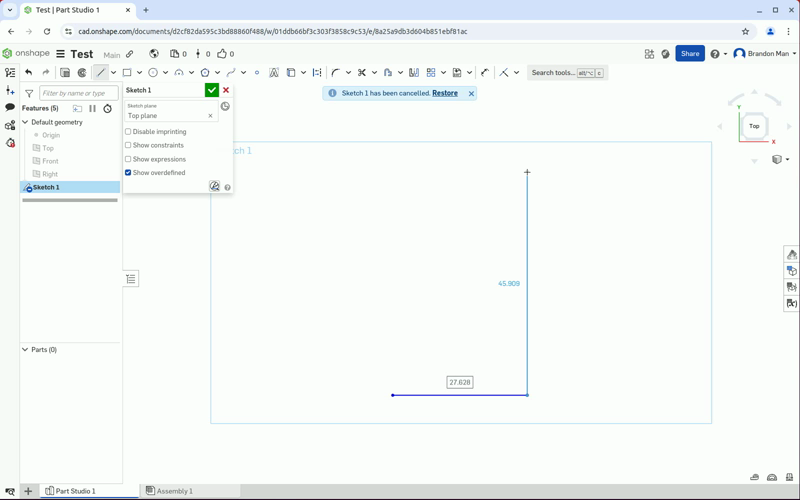
key_up(shift)
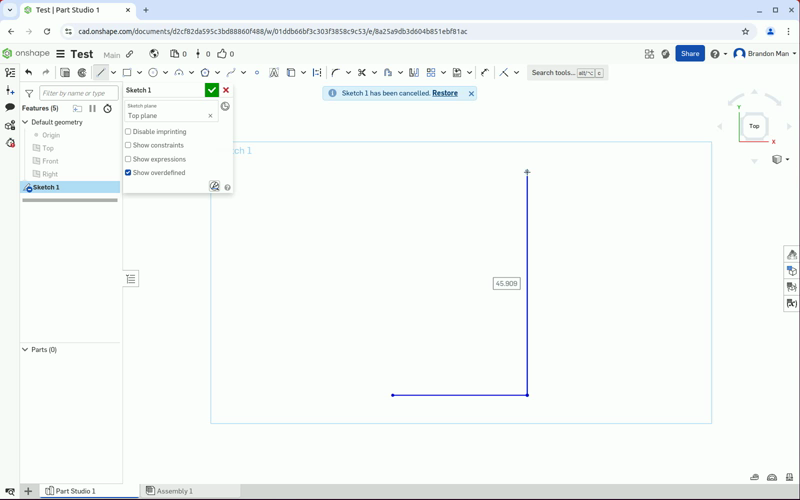
key_down(shift)
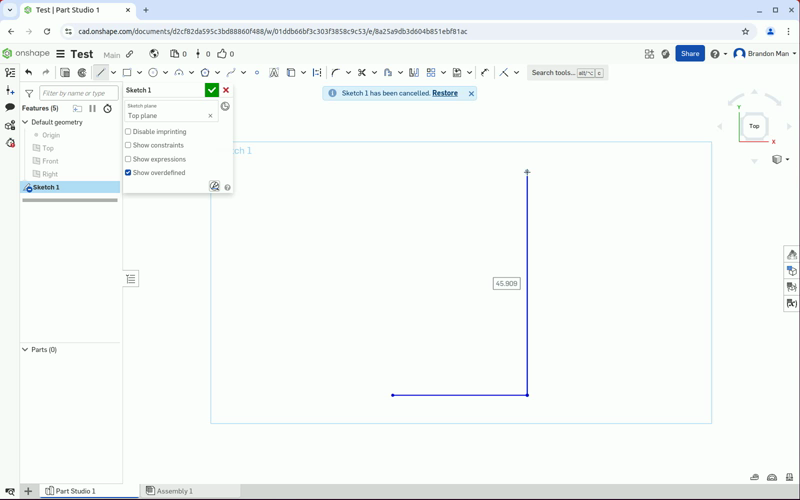
mouse_move(392, 171)
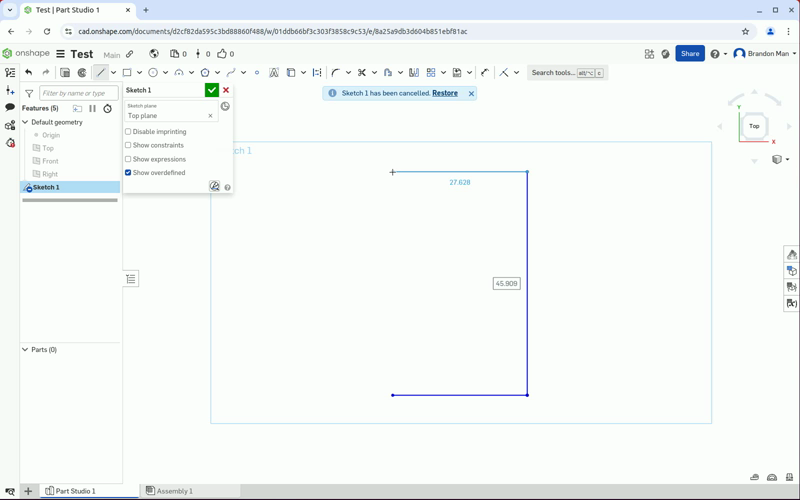
click(392, 171)
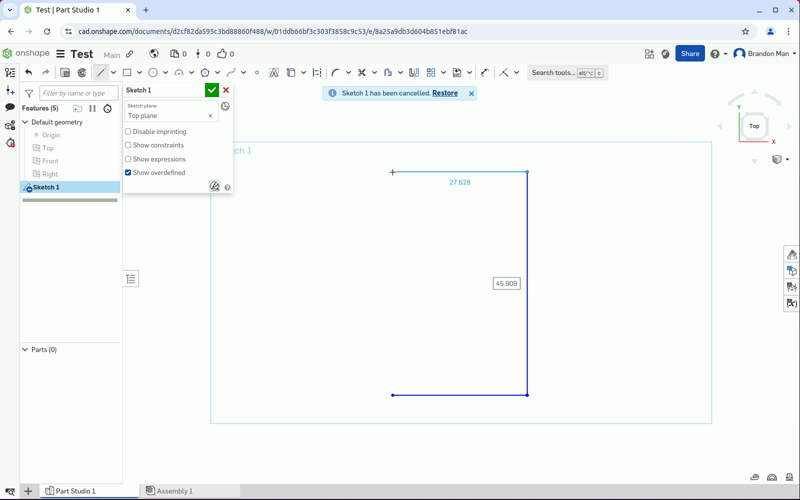
key_up(shift)
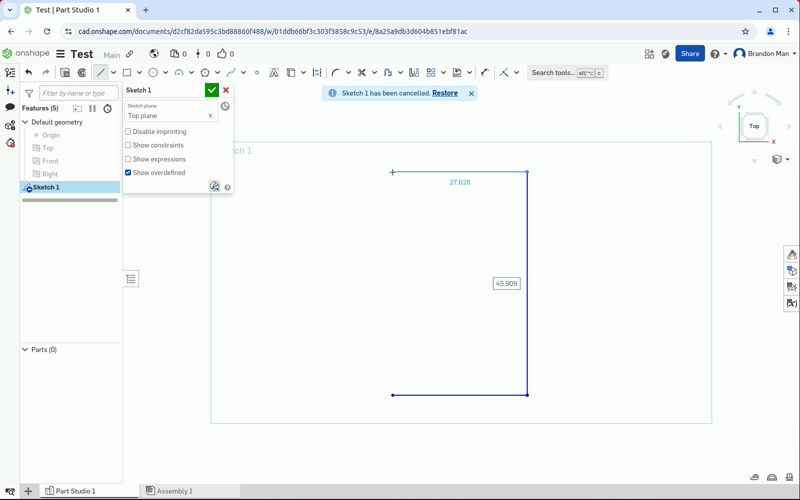
key_down(shift)
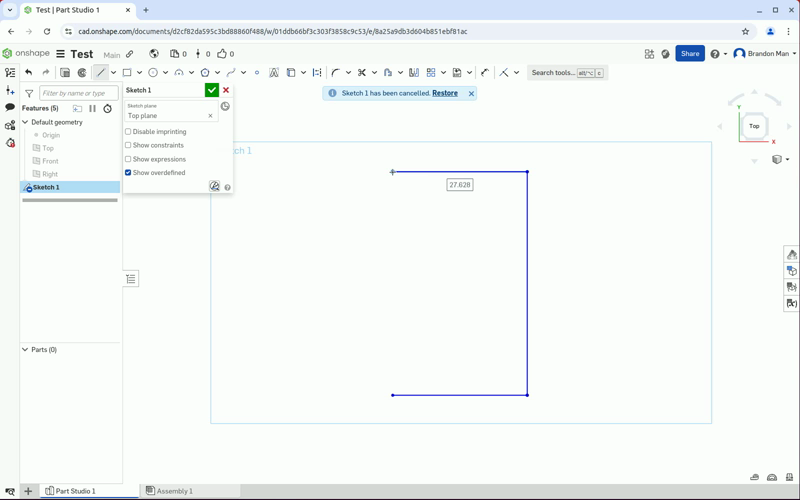
mouse_move(392, 395)
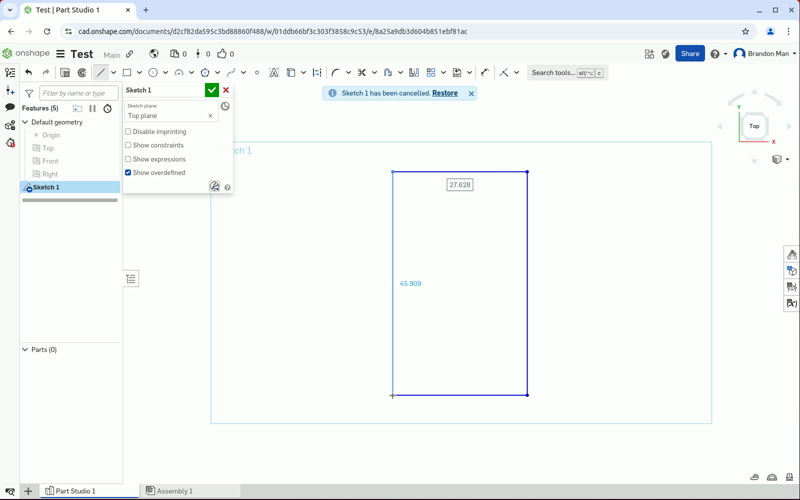
key_up(shift)
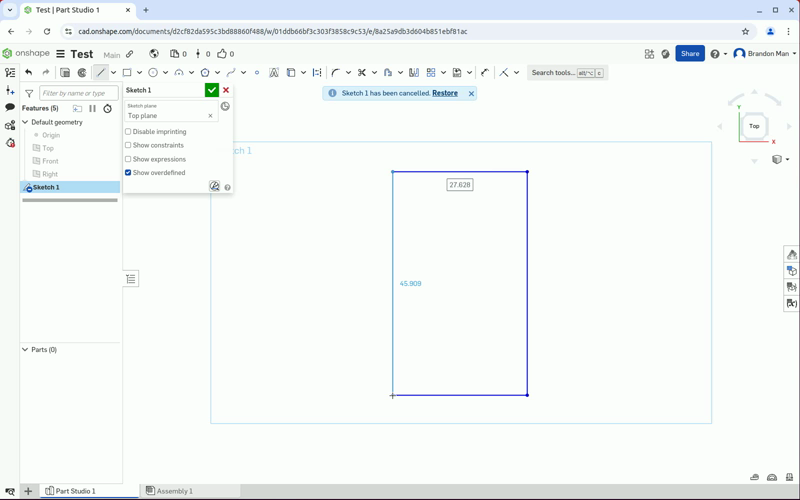
click(392, 395)
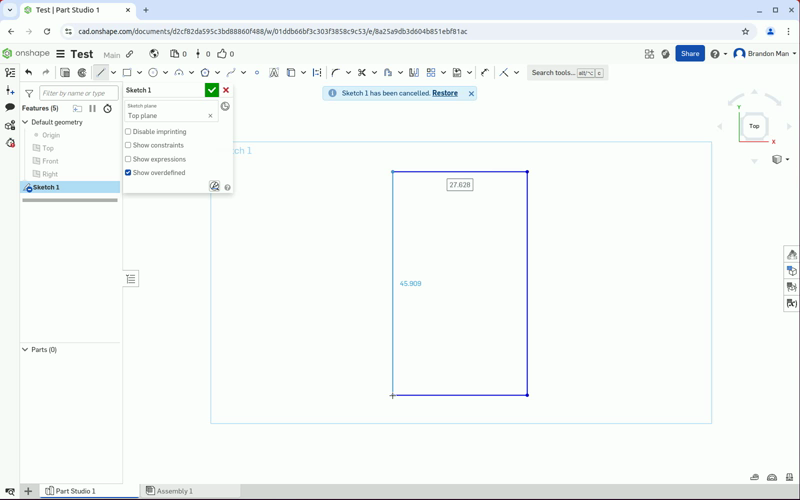
key(esc)
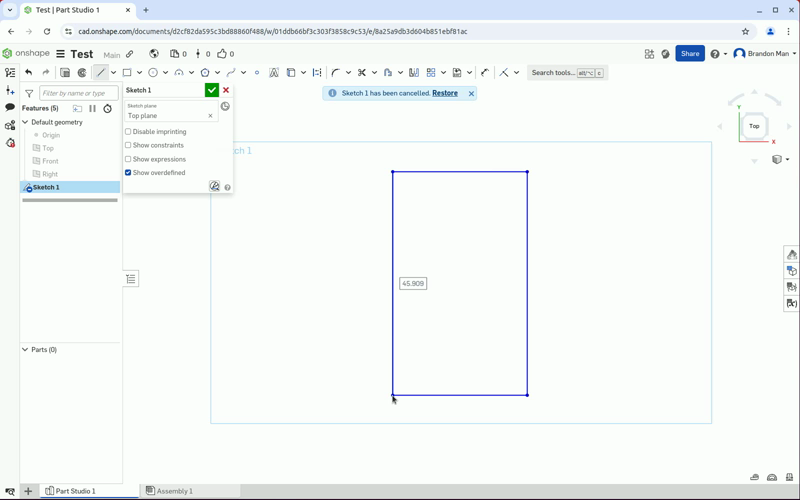
mouse_move(499, 213)
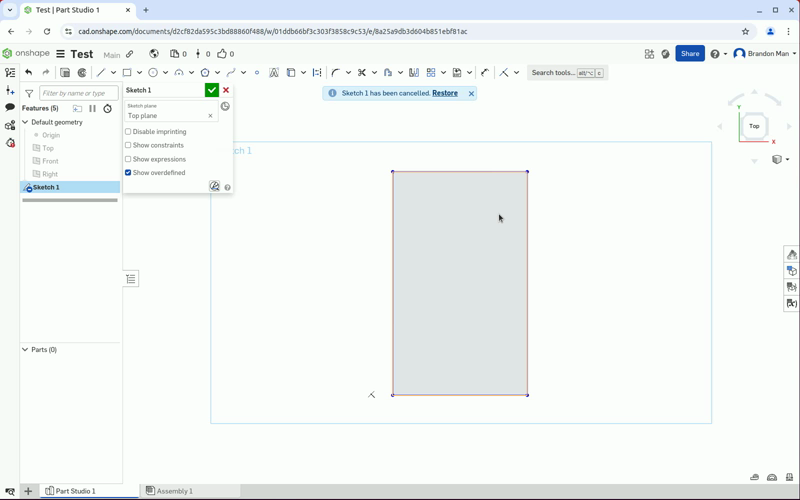
click(499, 213)
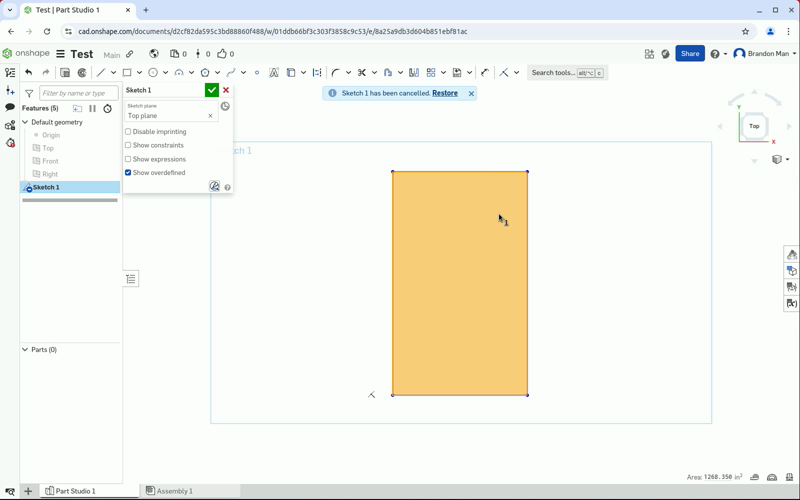
mouse_move(73, 352)
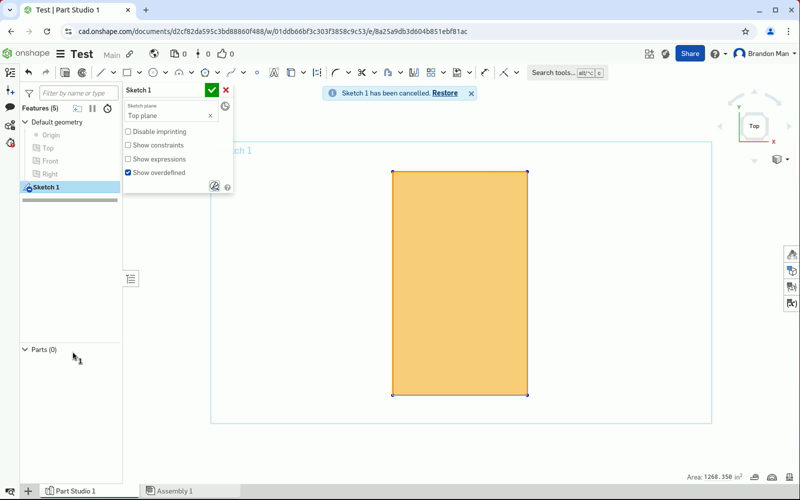
key(shift+y)
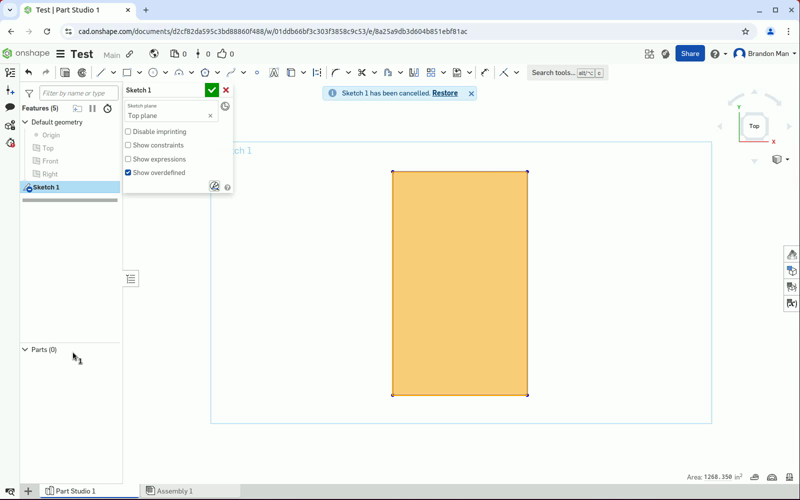
key(shift+e)
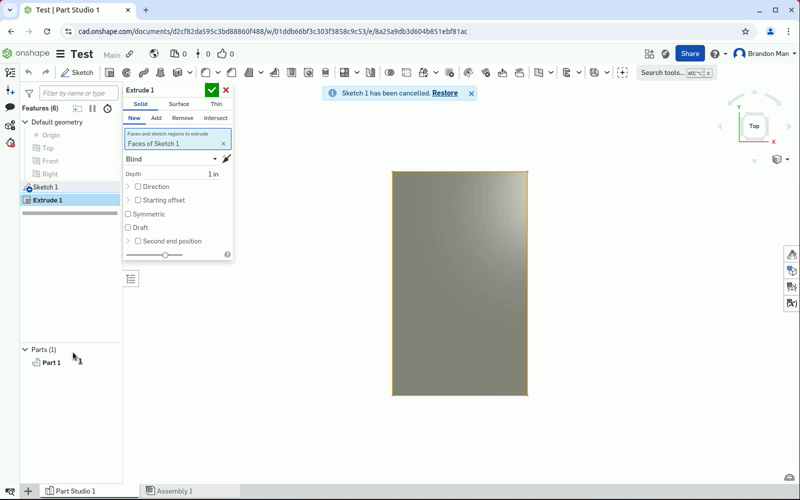
mouse_move(143, 106)
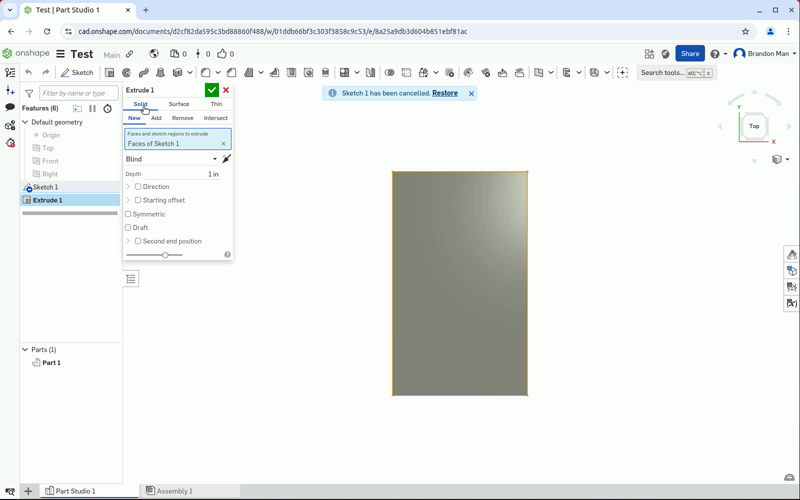
click(143, 106)
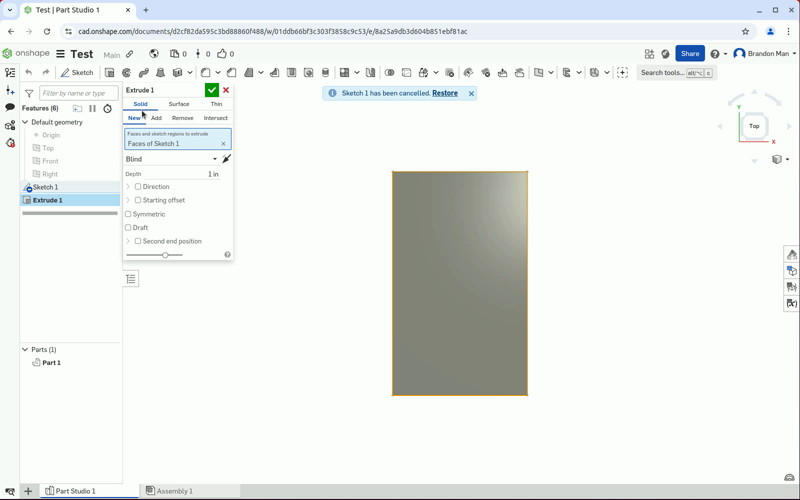
mouse_move(137, 120)
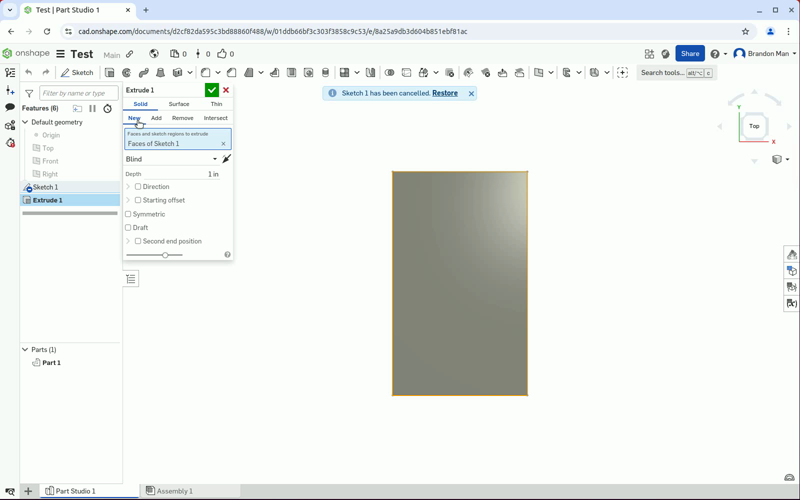
click(137, 120)
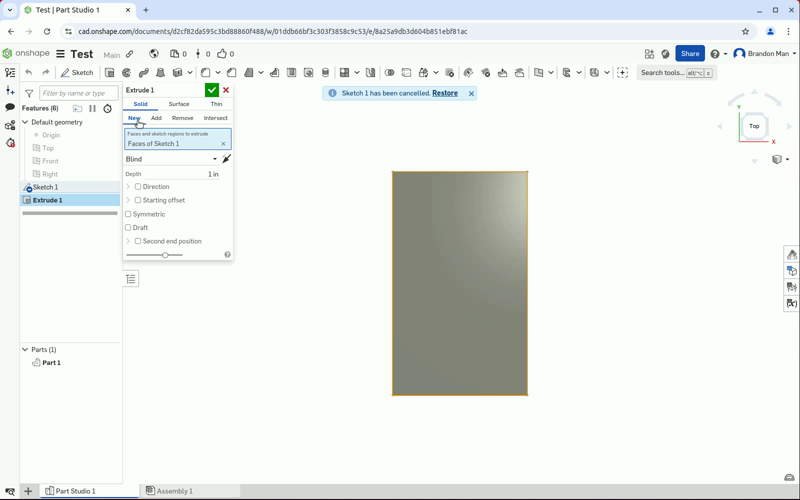
key(tab, 4)
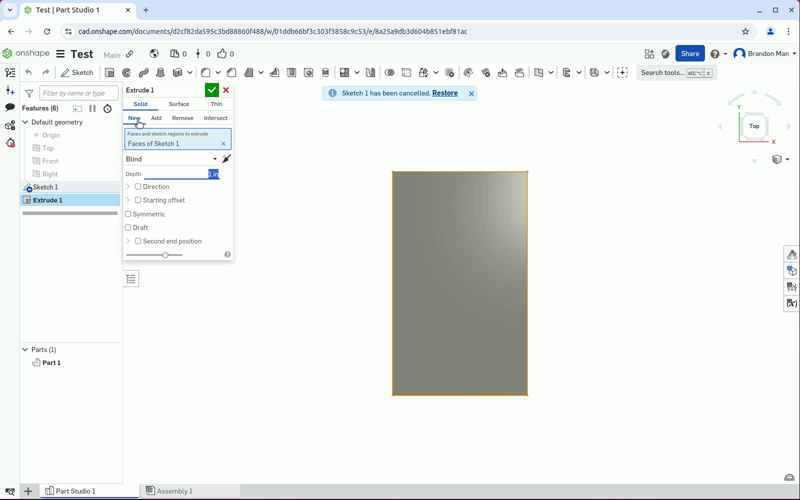
text(0.722)
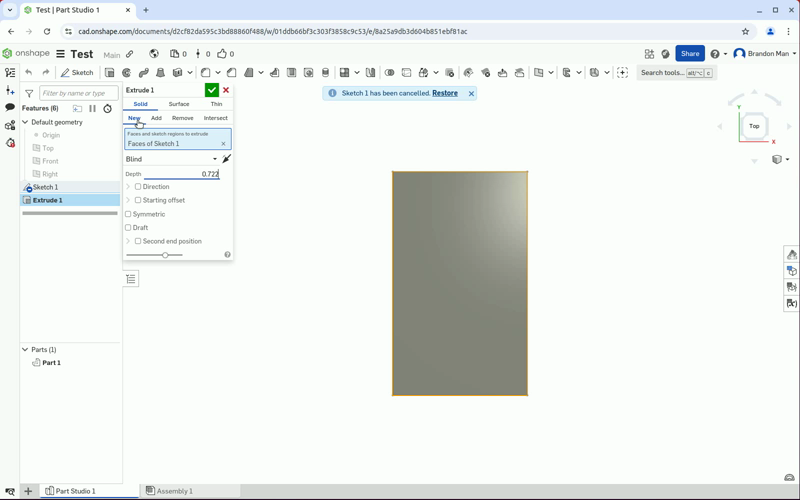
key(enter)
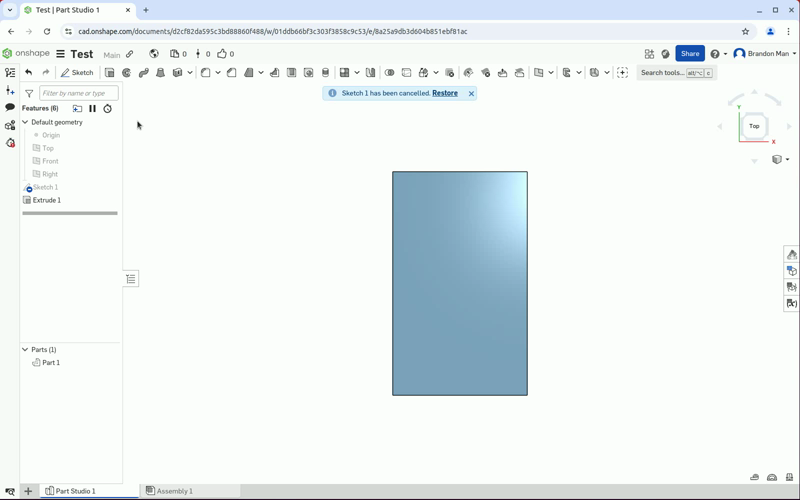
key(shift+h)
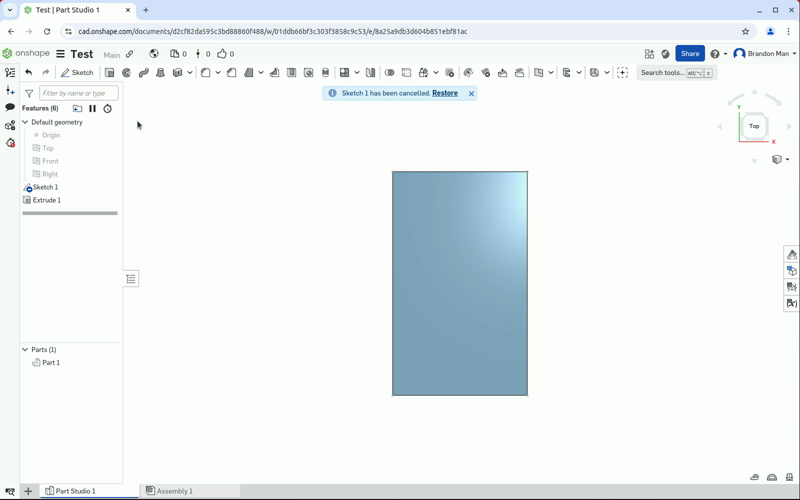
key(shift+h)
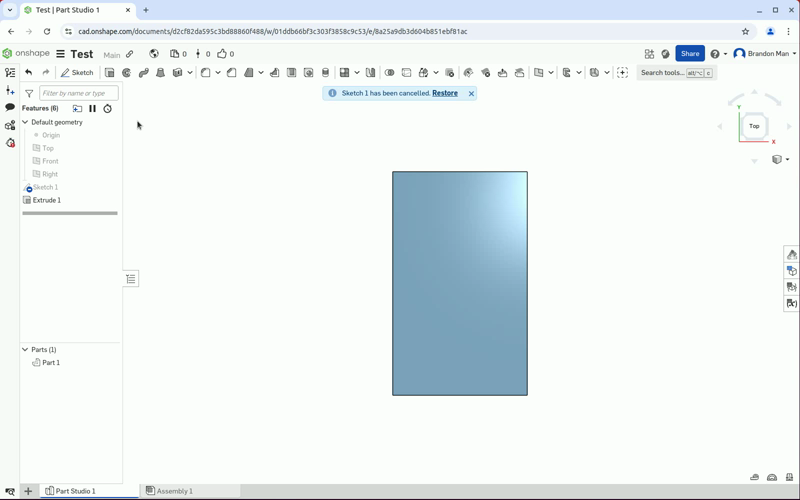
mouse_move(73, 189)
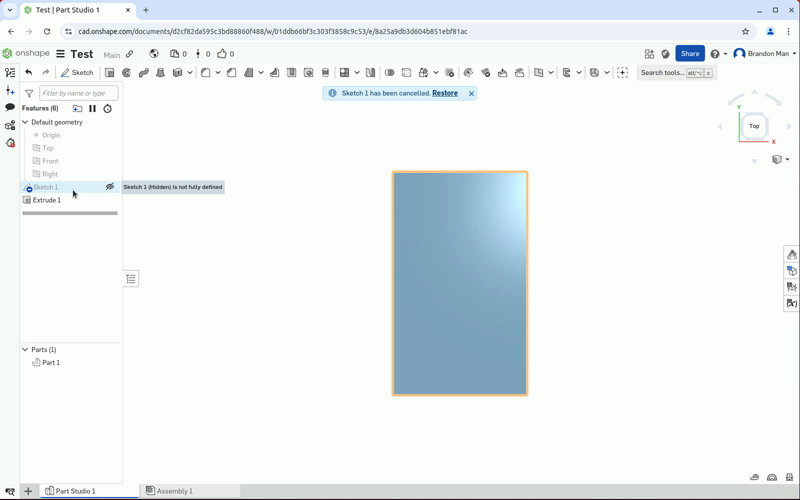
click(73, 189)
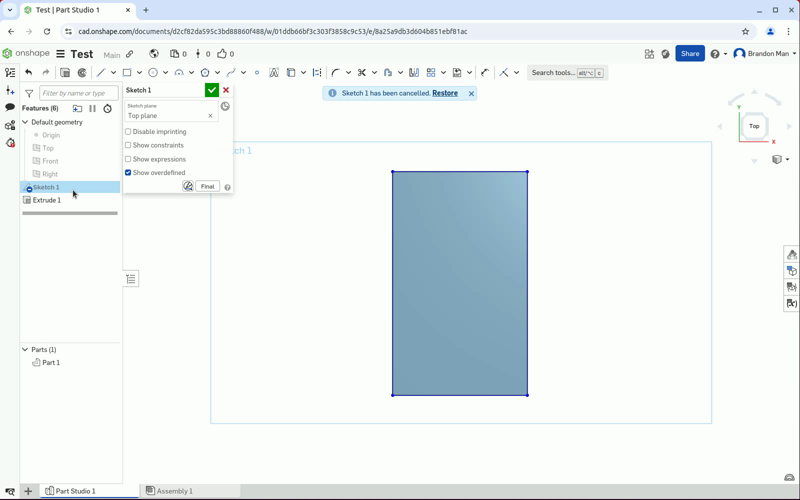
mouse_move(229, 92)
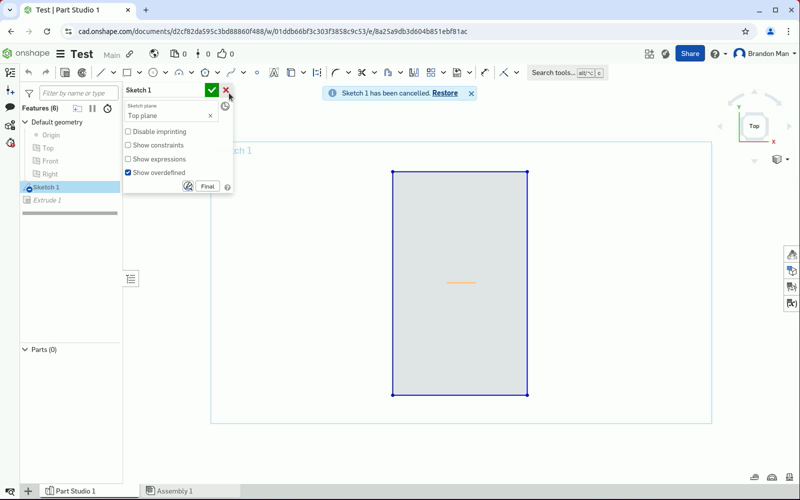
click(229, 92)
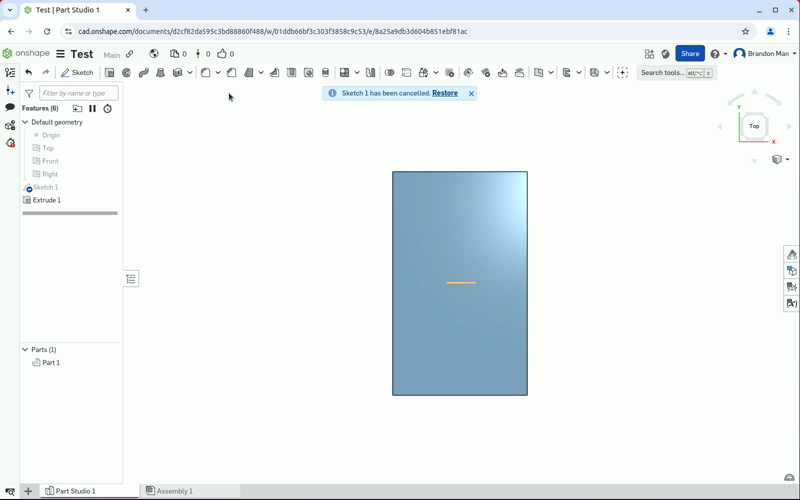
mouse_move(541, 75)
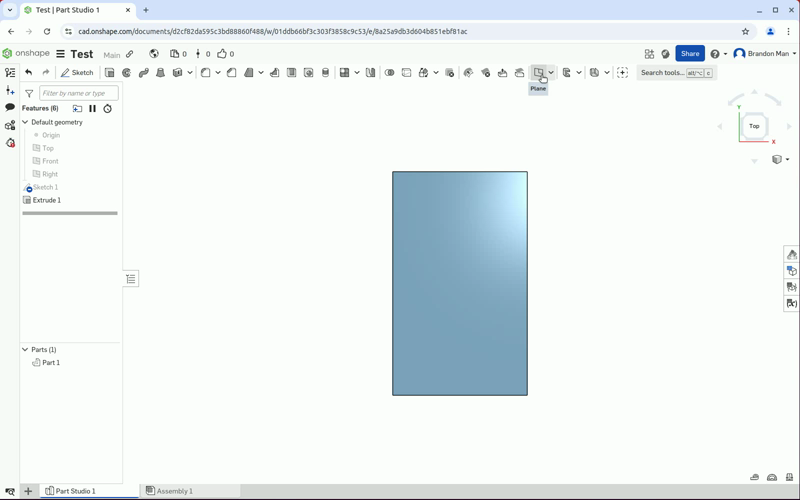
click(541, 75)
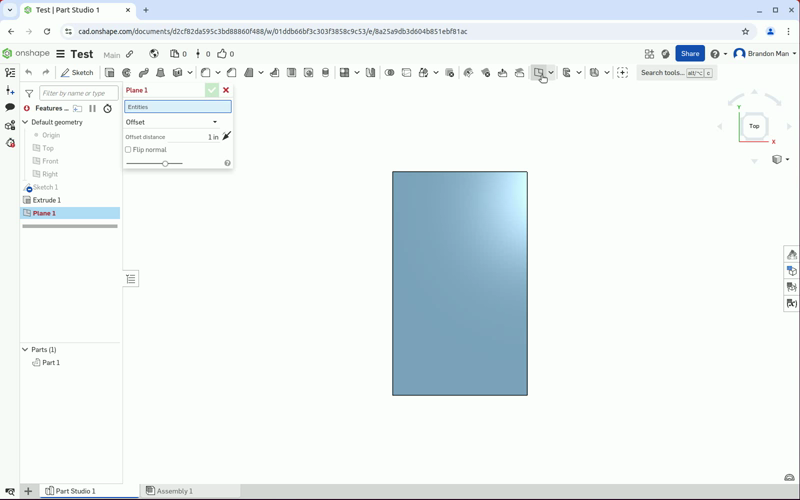
mouse_move(73, 150)
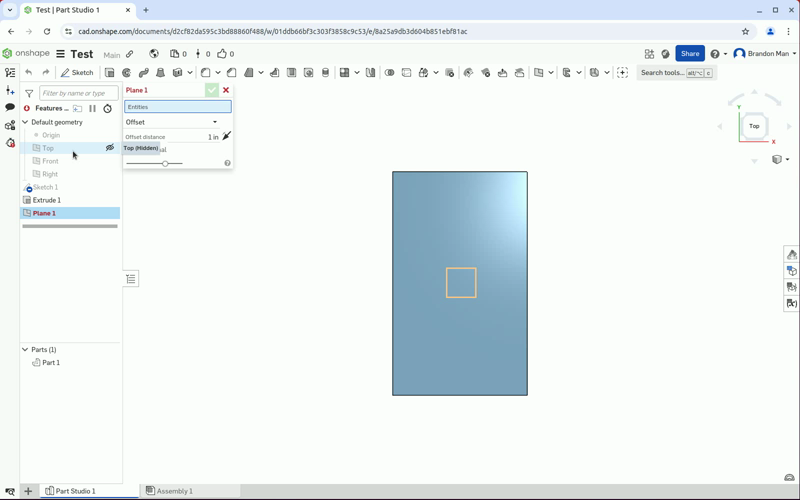
click(73, 150)
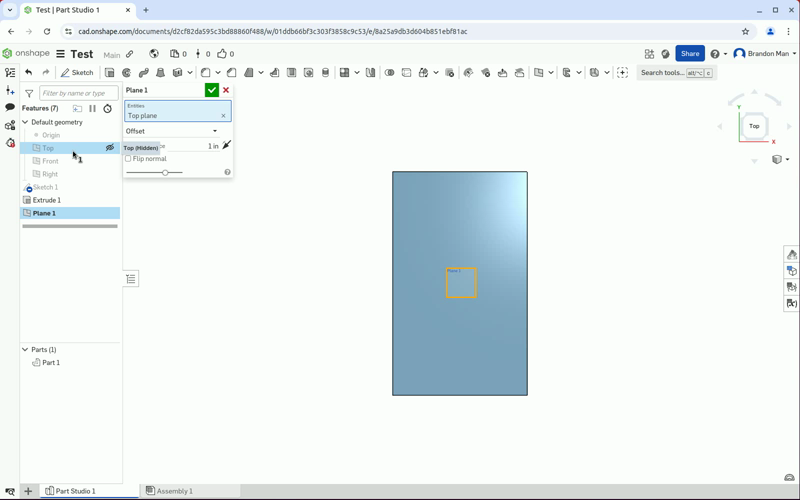
key(tab, 2)
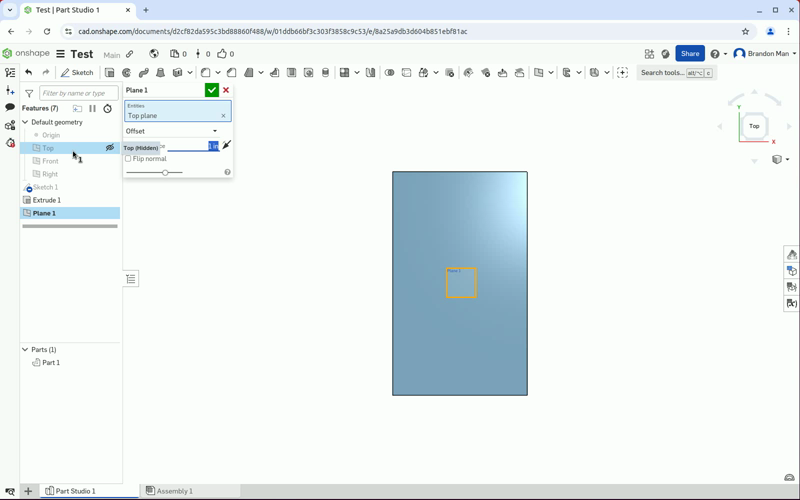
text(0.709)
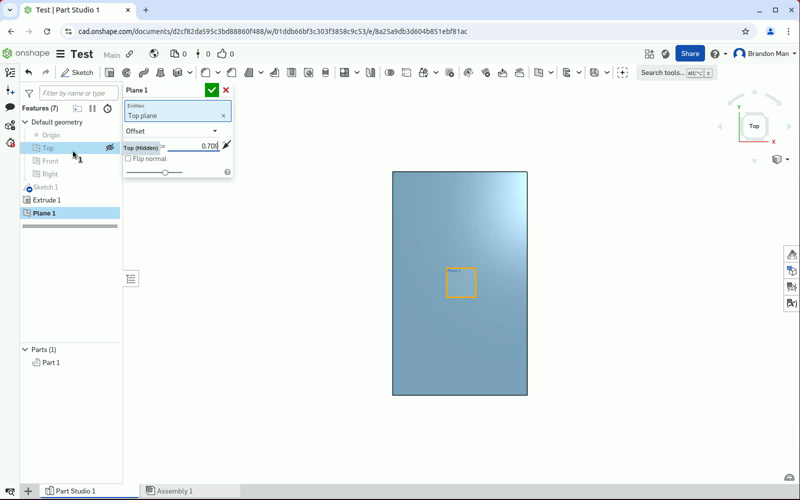
key(enter, 2)
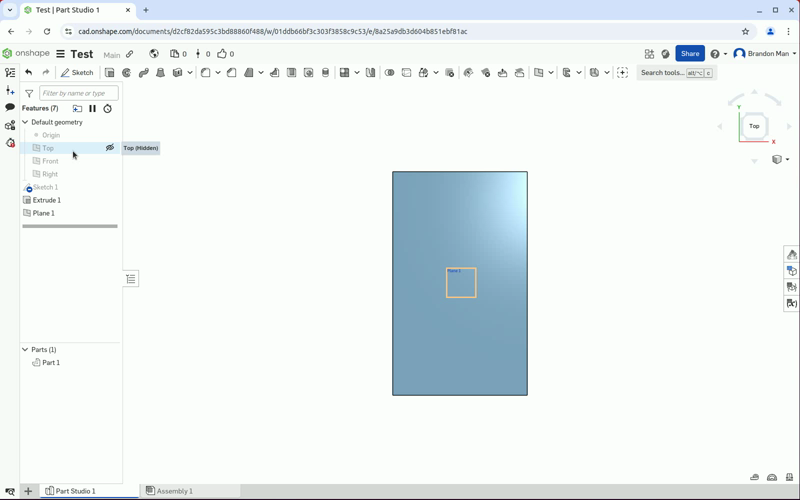
key(shift+s)
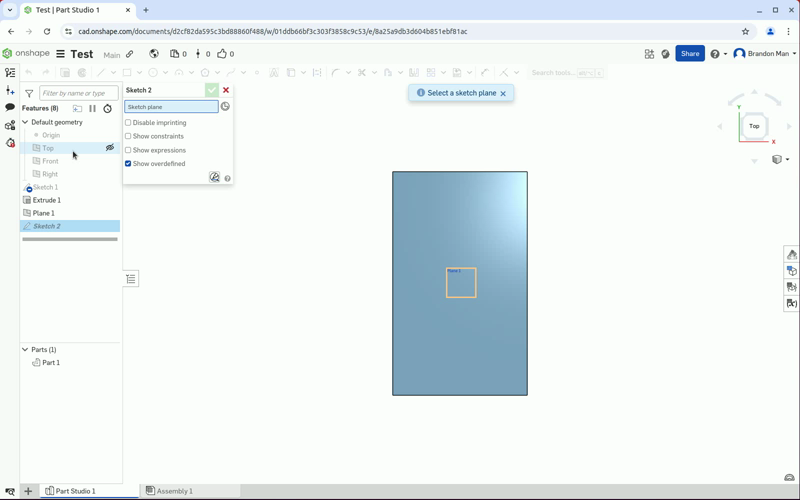
mouse_move(73, 215)
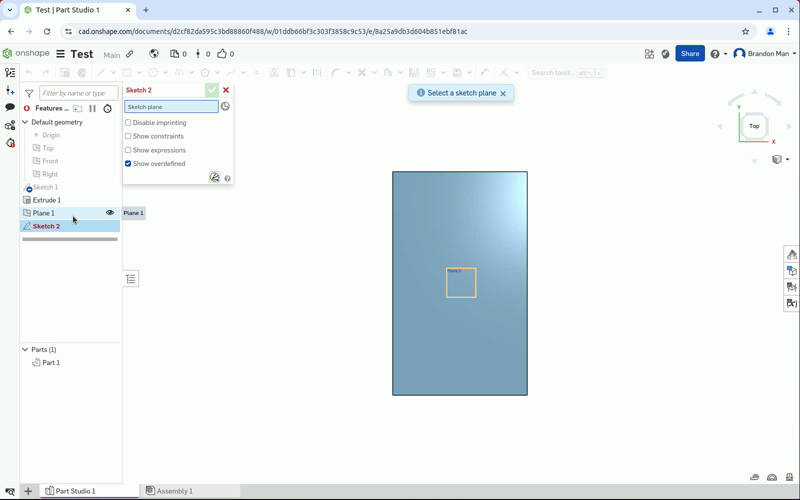
click(73, 215)
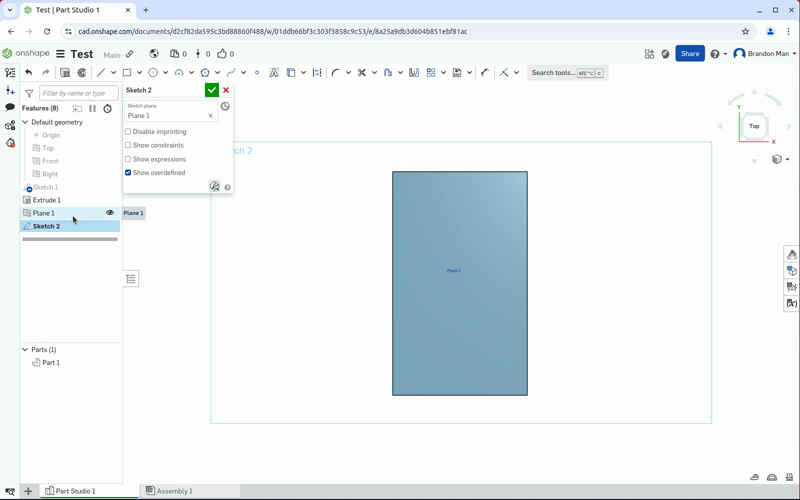
mouse_move(73, 352)
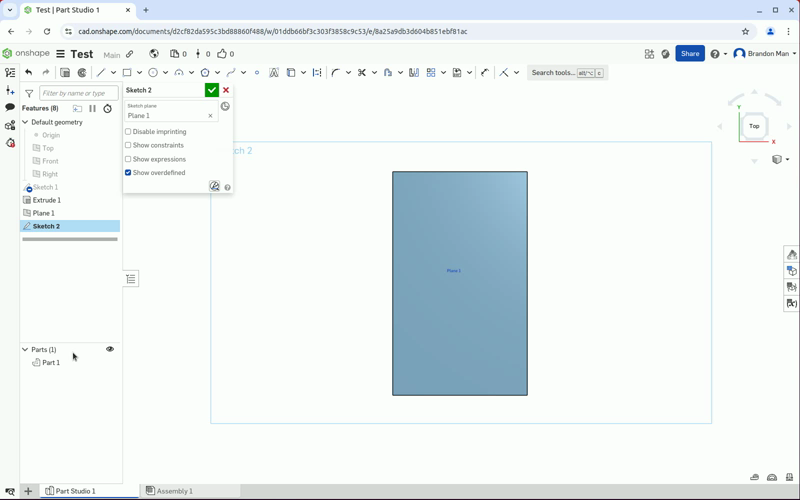
key(y)
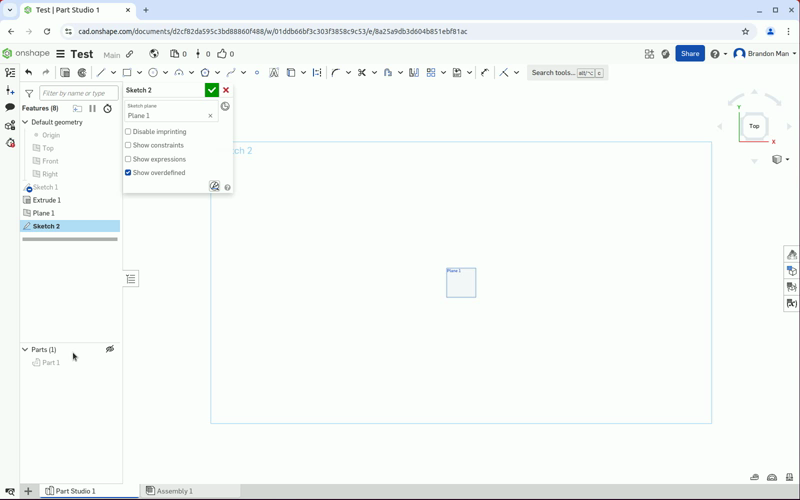
key(l)
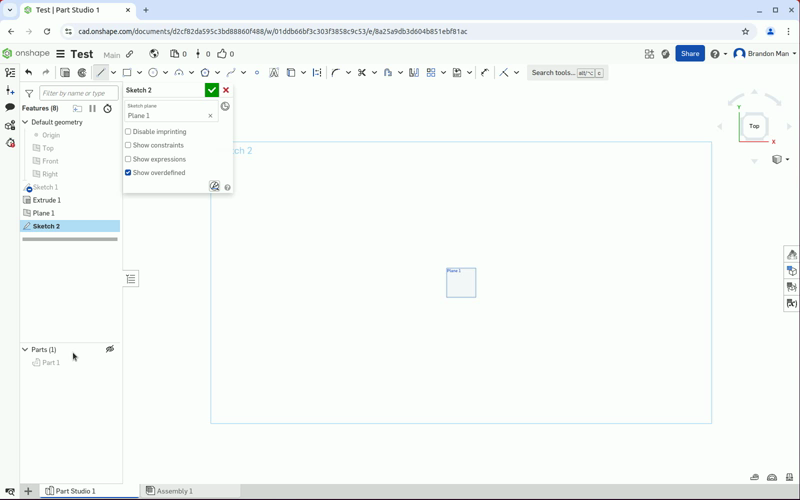
key_down(shift)
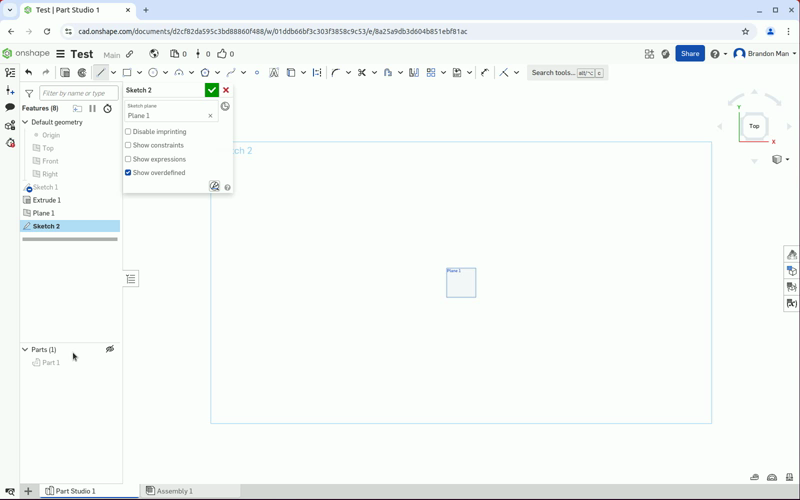
mouse_move(478, 170)
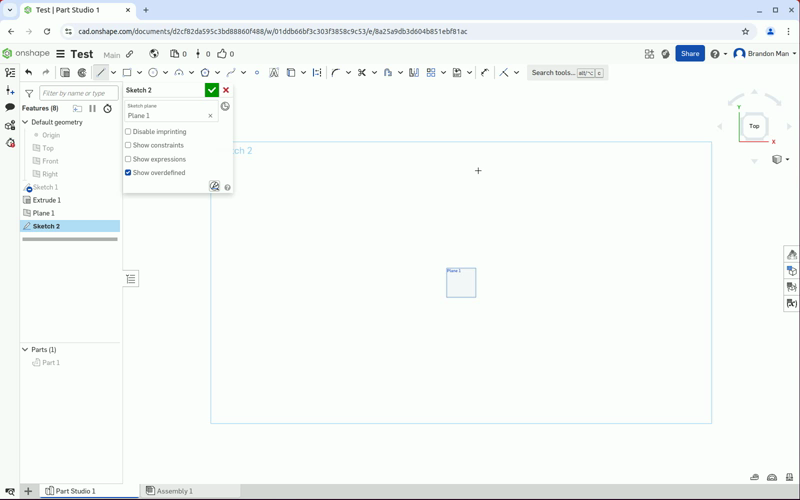
click(478, 170)
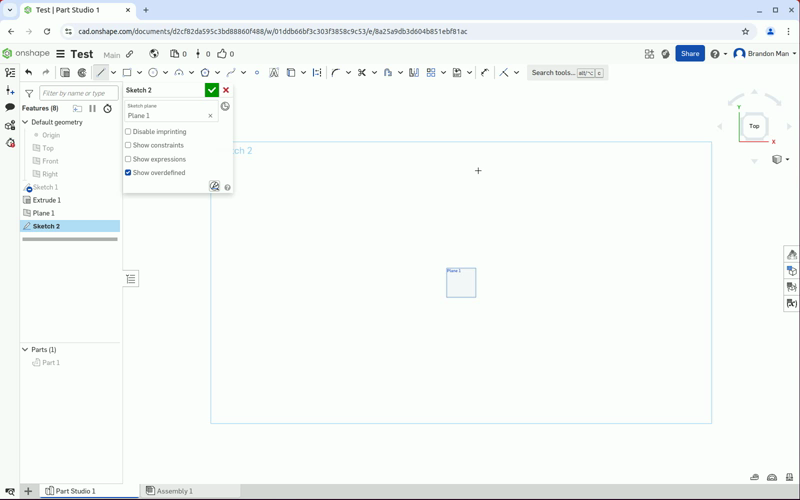
key_up(shift)
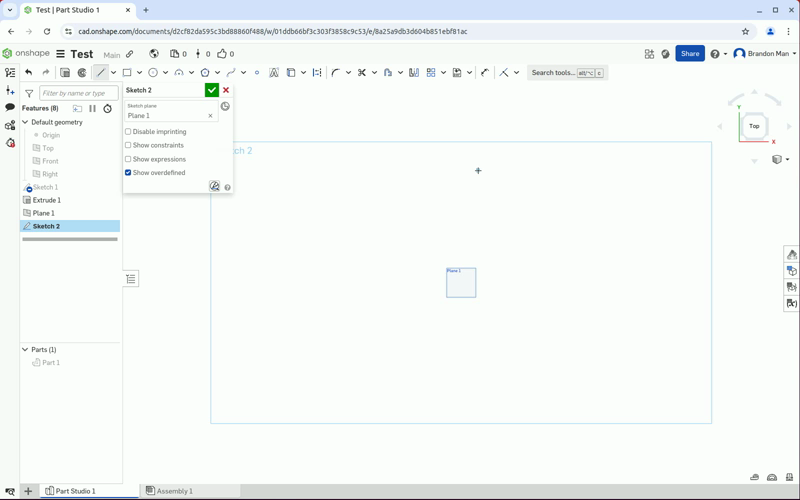
key_down(shift)
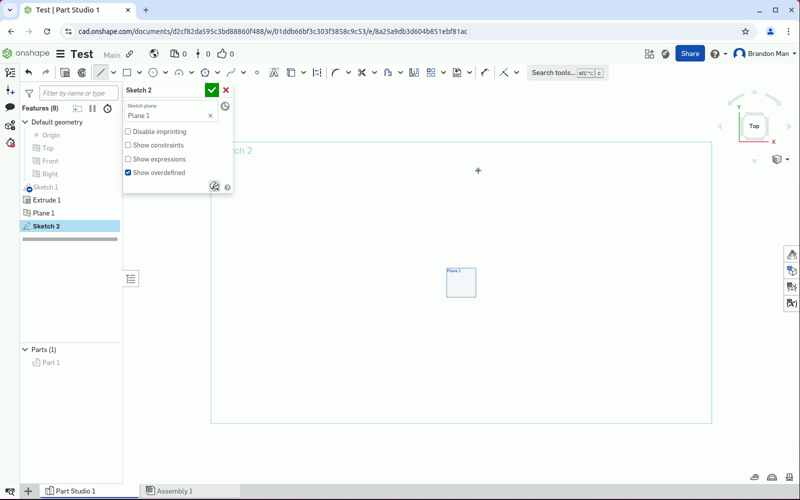
mouse_move(495, 234)
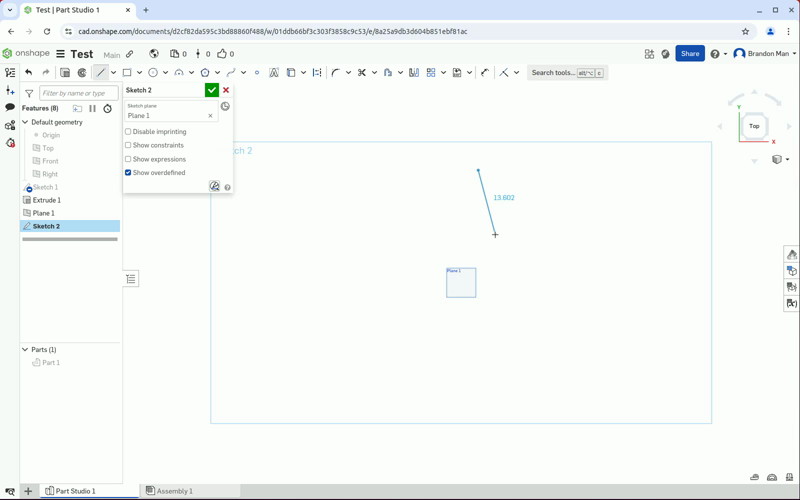
click(495, 234)
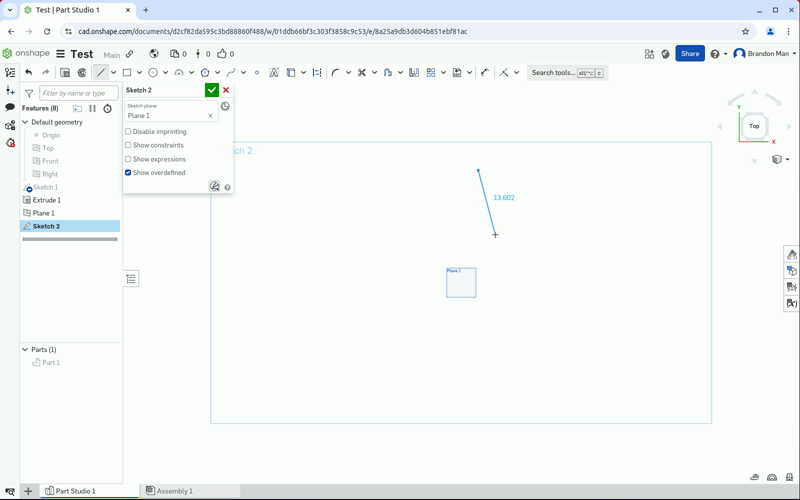
key_up(shift)
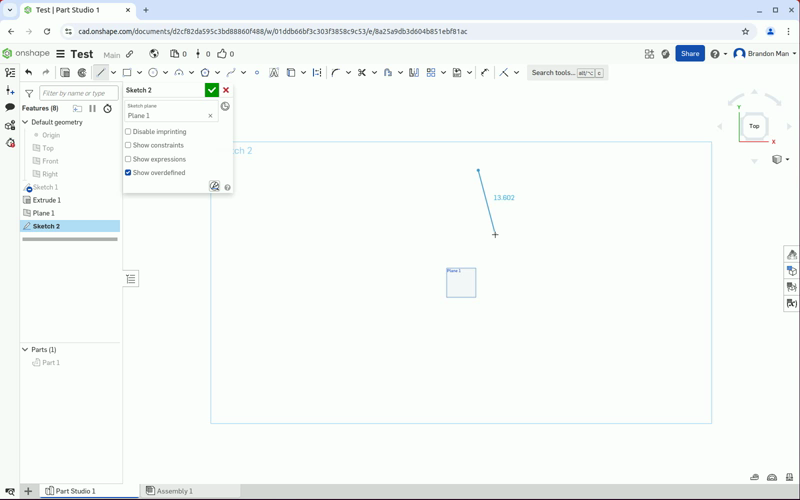
key(esc)
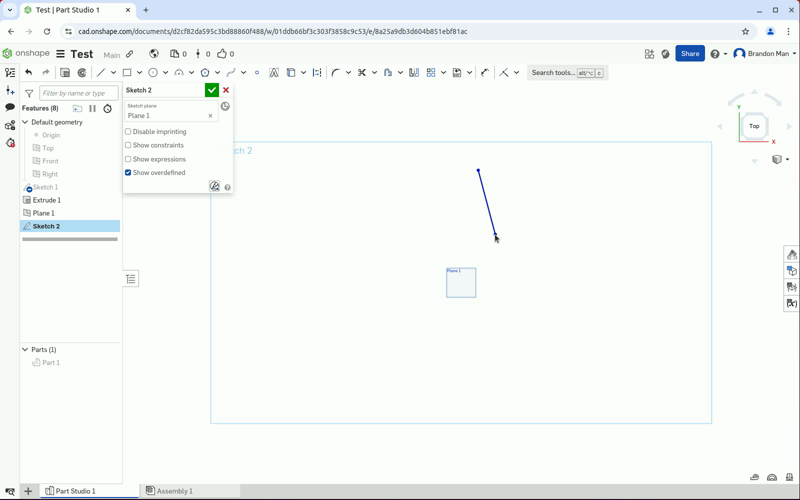
key(a)
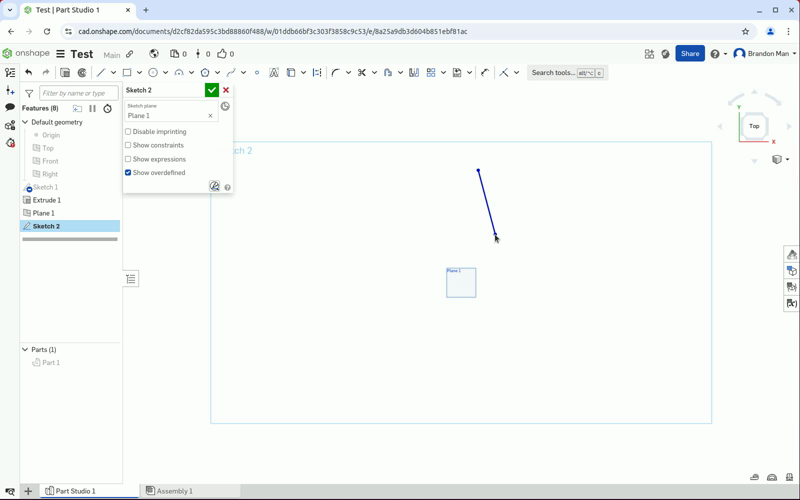
mouse_move(495, 234)
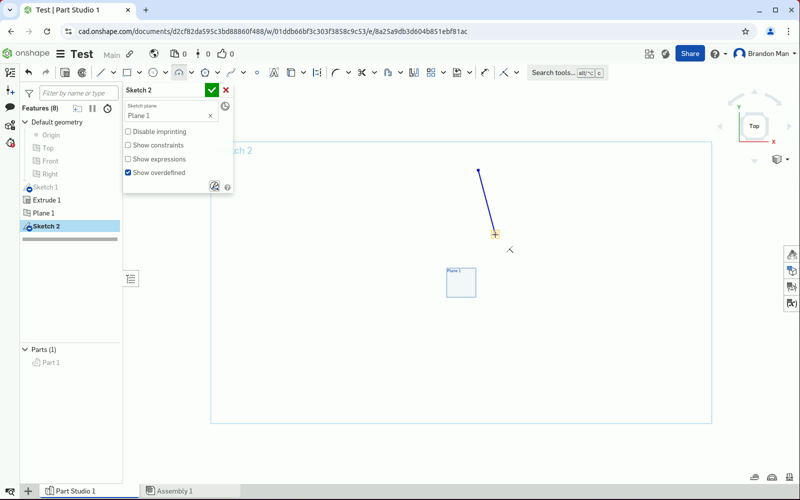
click(495, 234)
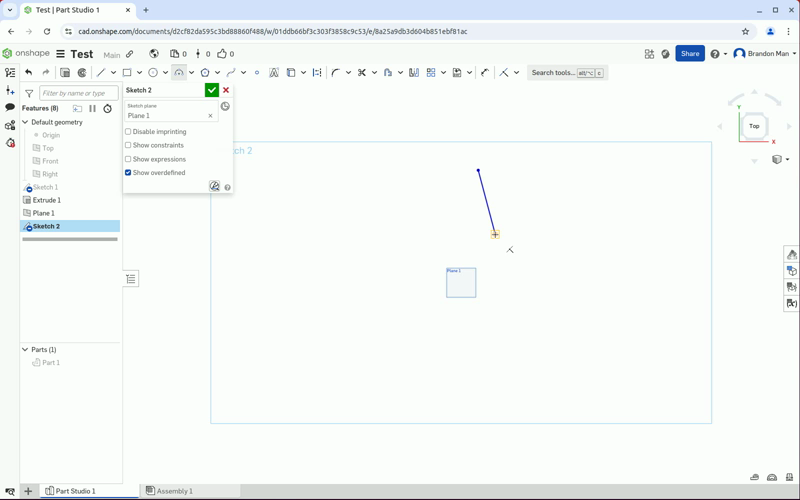
key_down(shift)
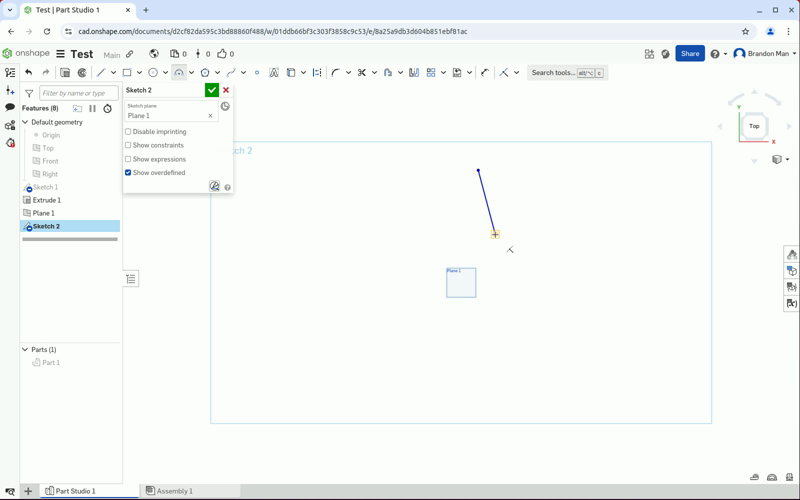
mouse_move(528, 259)
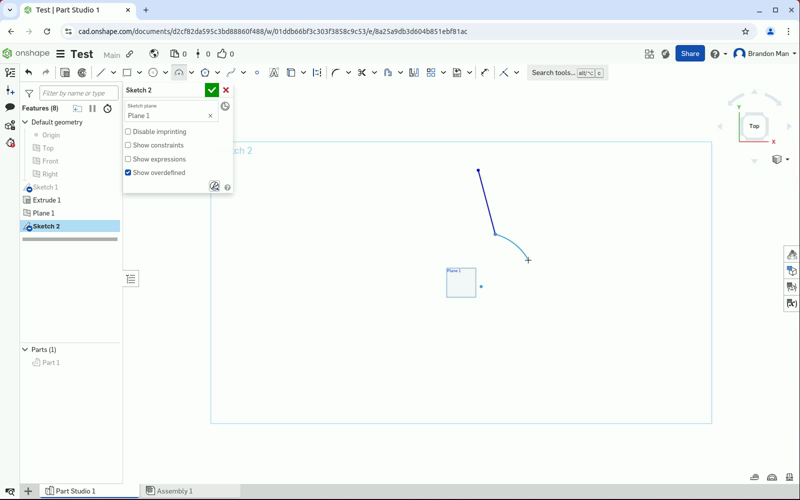
click(528, 259)
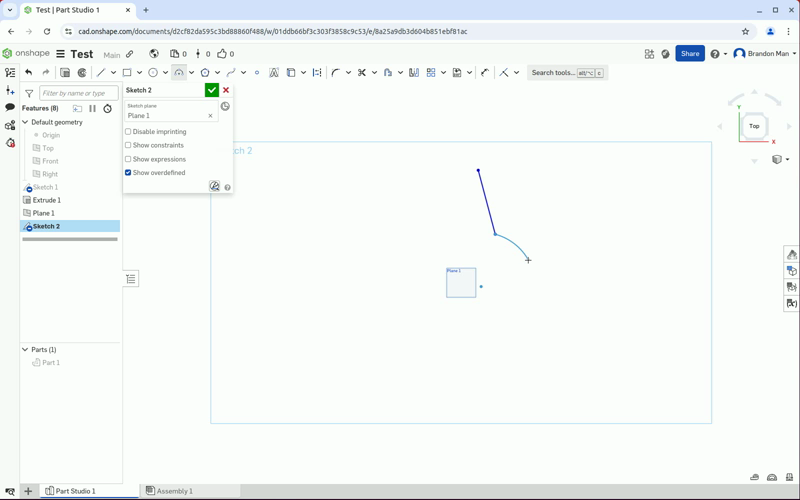
mouse_move(507, 252)
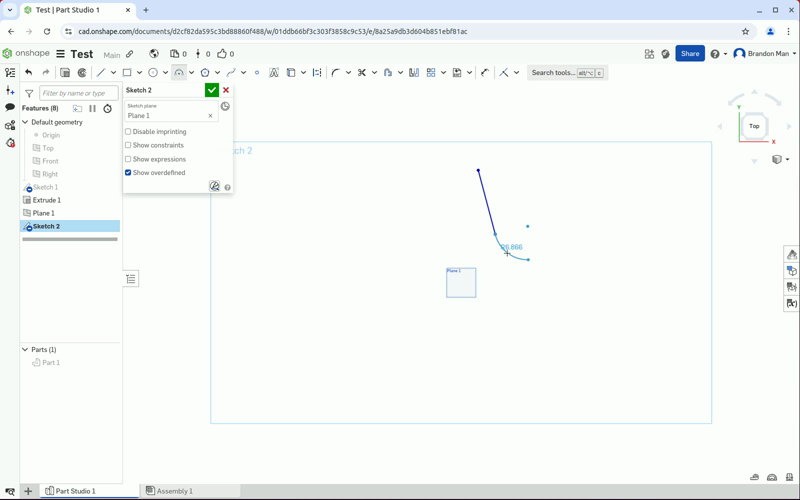
click(507, 252)
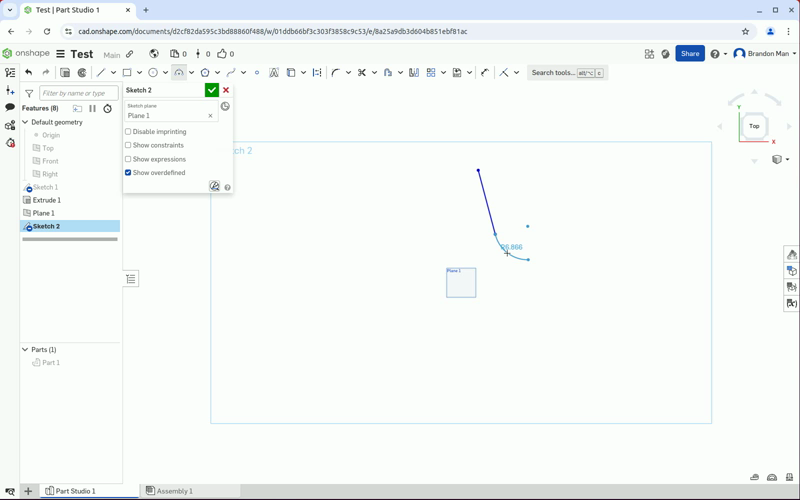
key_up(shift)
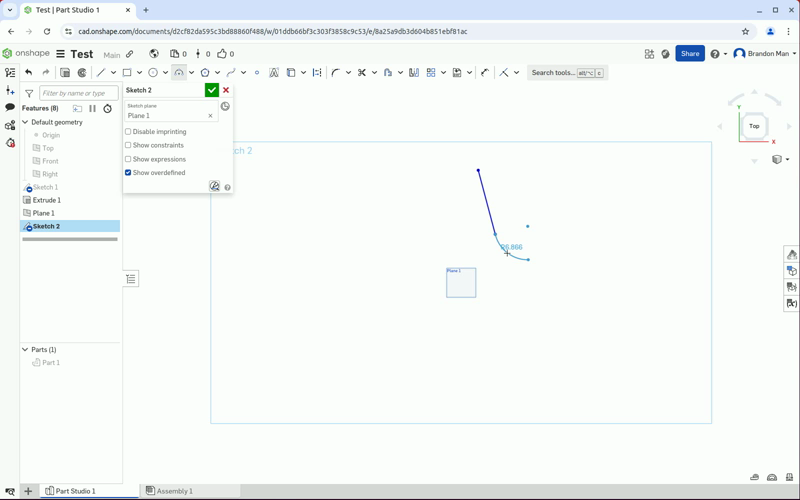
key(esc)
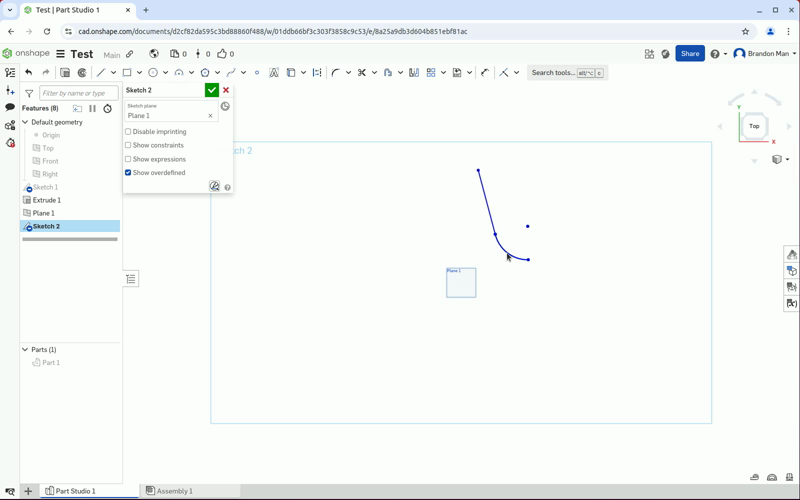
key(l)
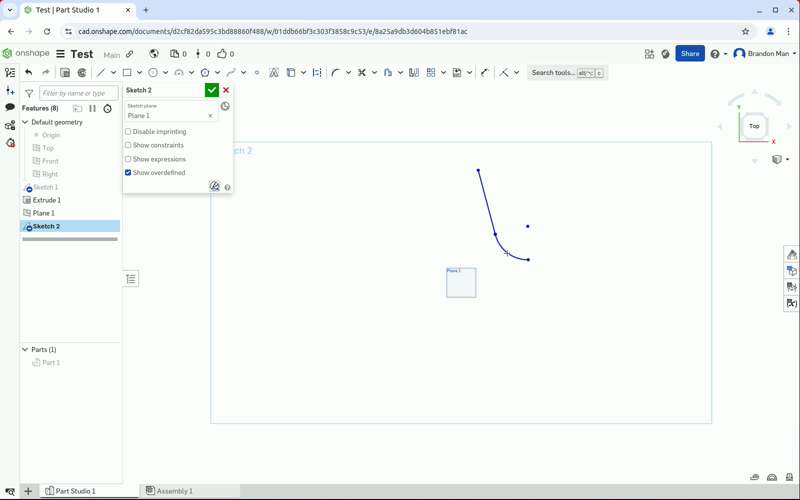
mouse_move(528, 259)
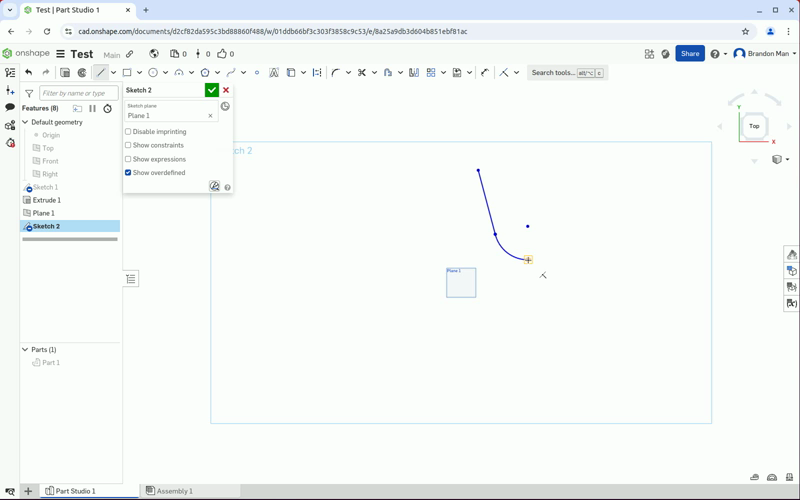
click(528, 259)
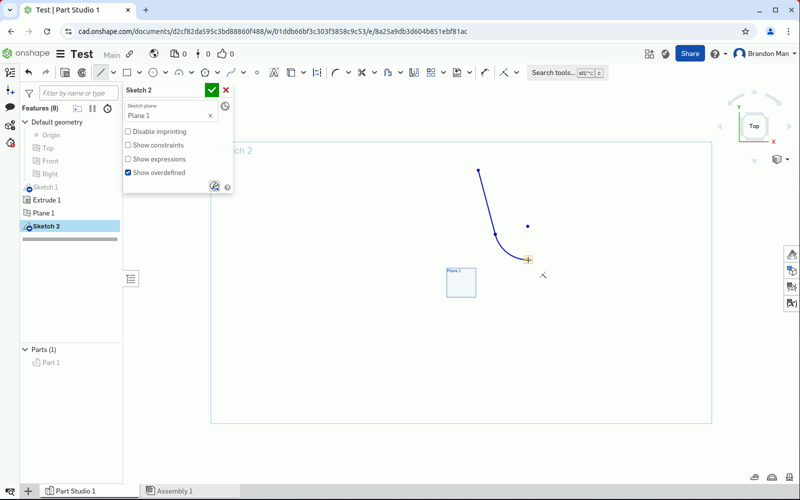
key_down(shift)
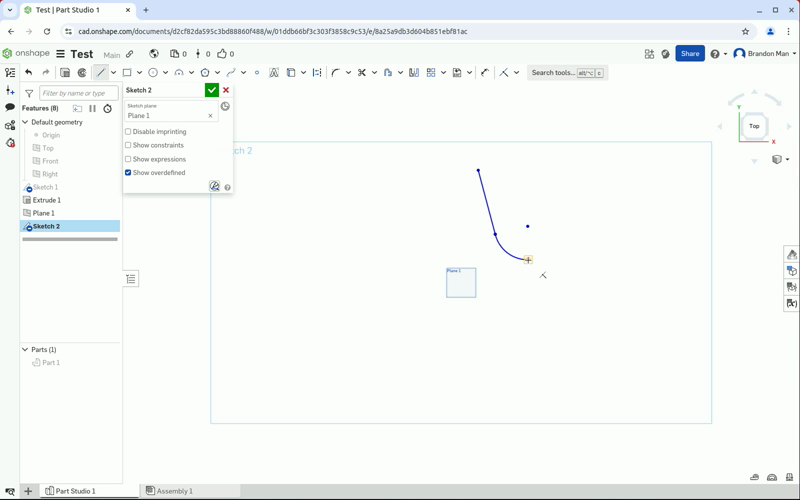
mouse_move(528, 170)
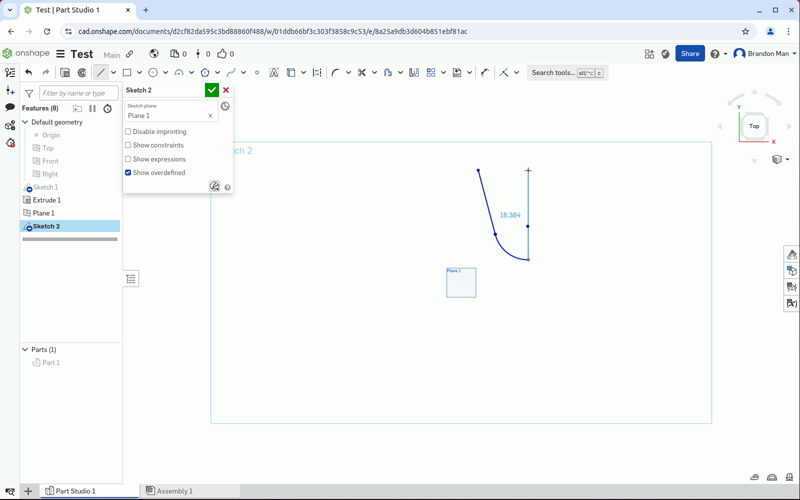
click(528, 170)
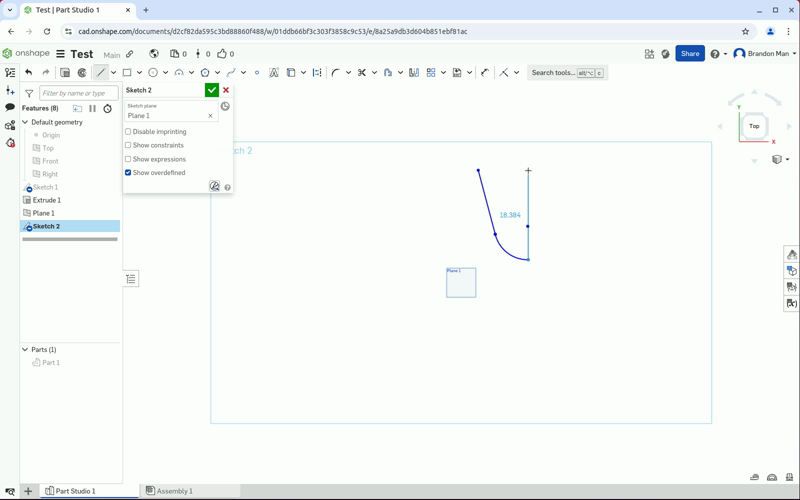
key_up(shift)
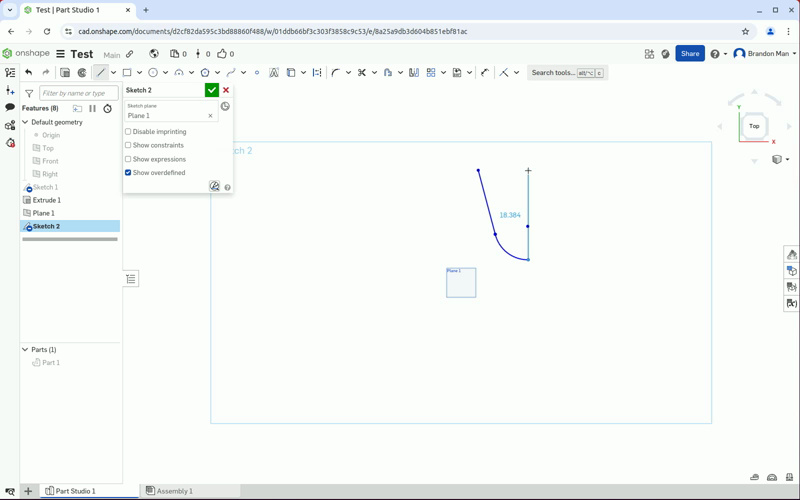
mouse_move(558, 170)
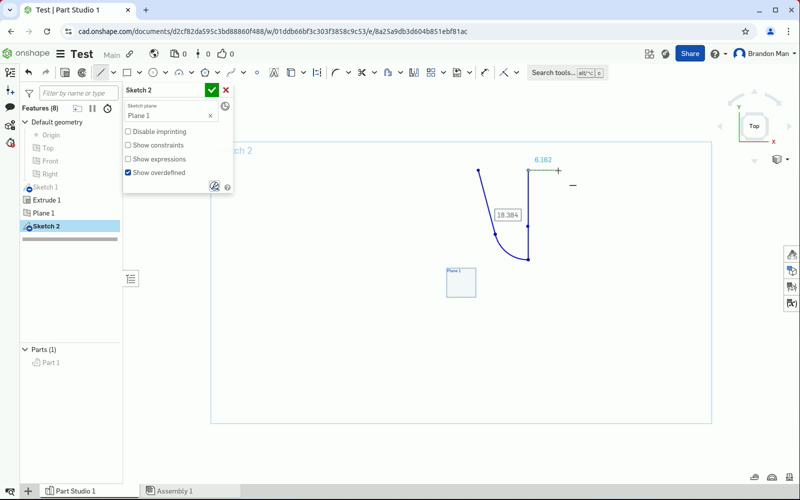
key_down(shift)
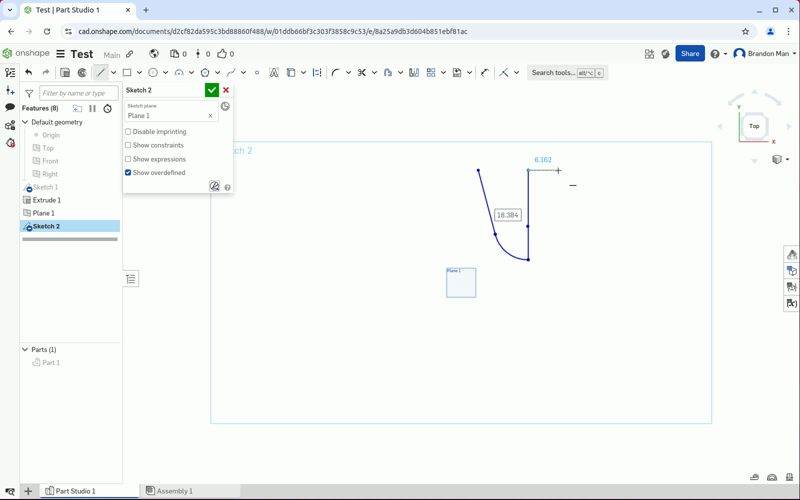
mouse_move(478, 170)
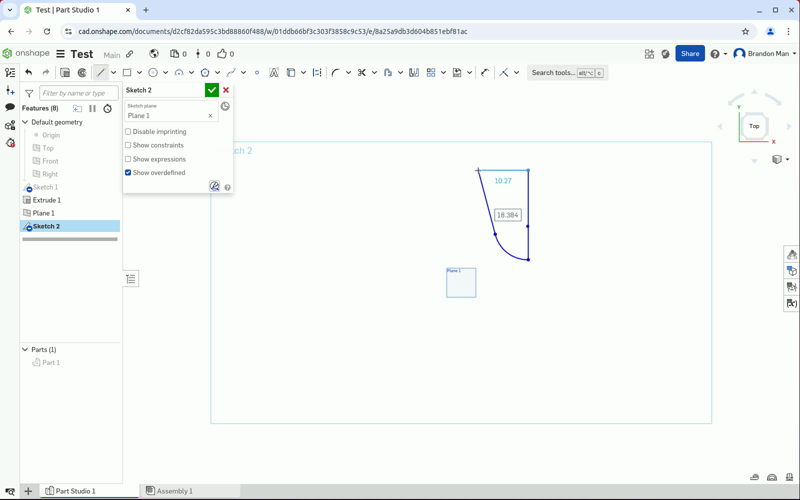
key_up(shift)
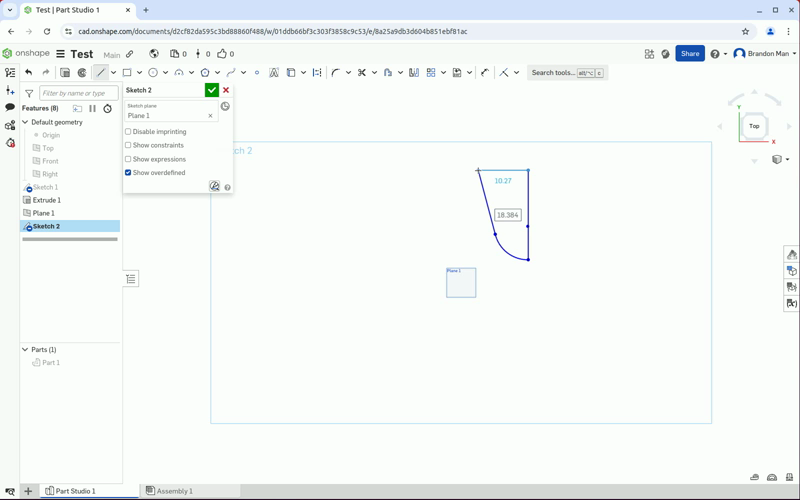
click(478, 170)
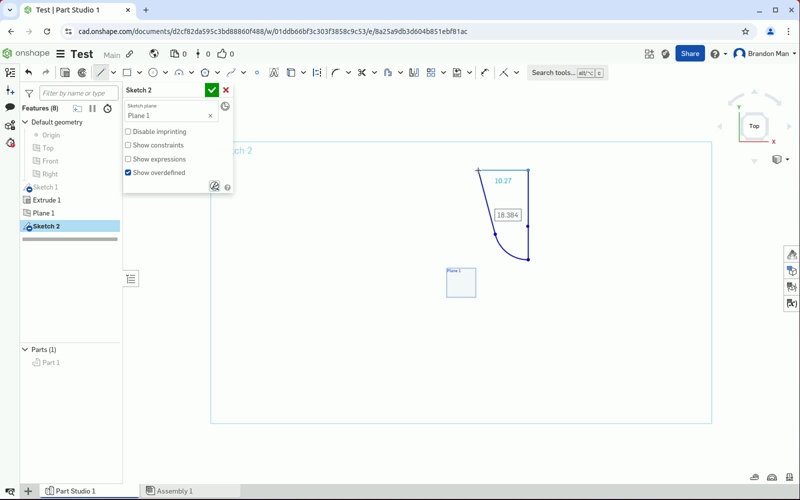
key(esc)
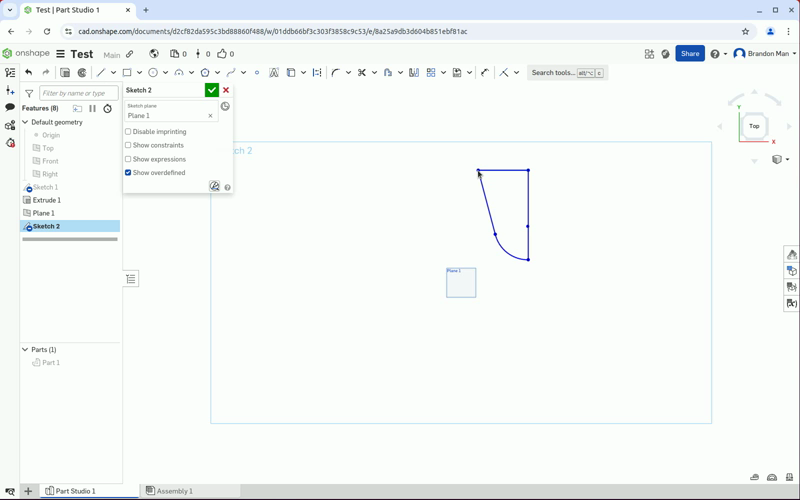
mouse_move(511, 250)
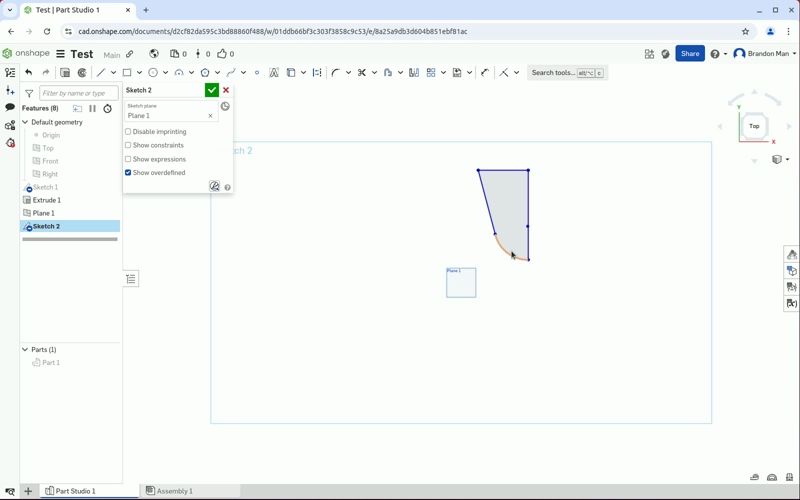
scroll(6)
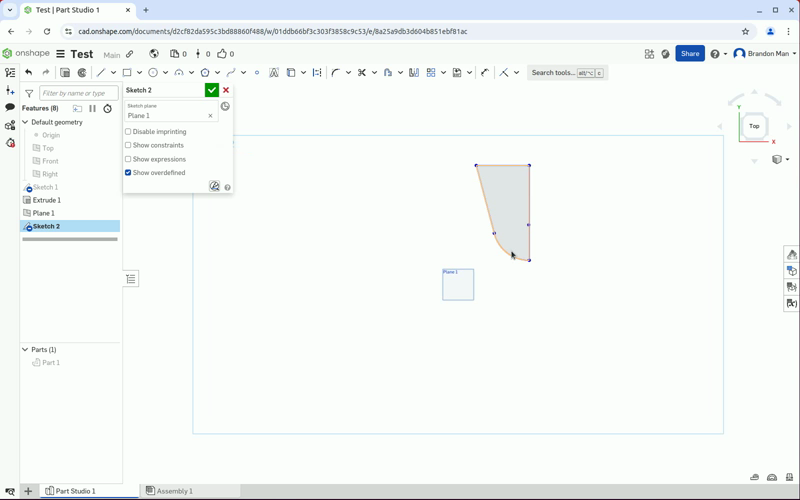
scroll(6)
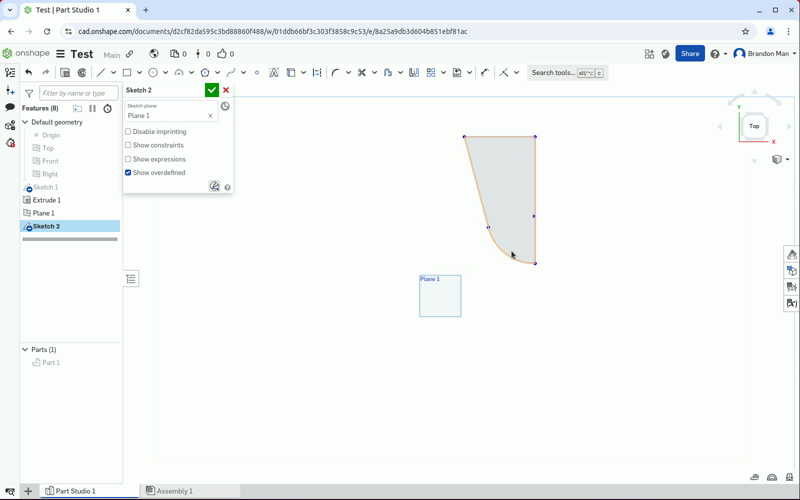
scroll(6)
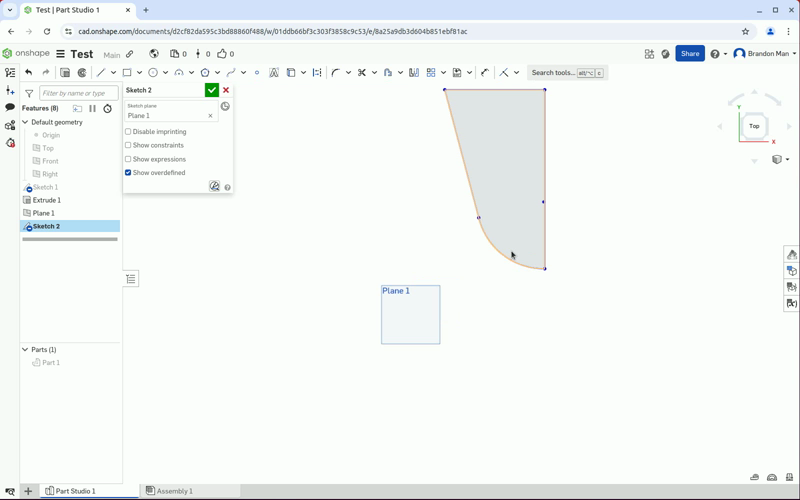
scroll(6)
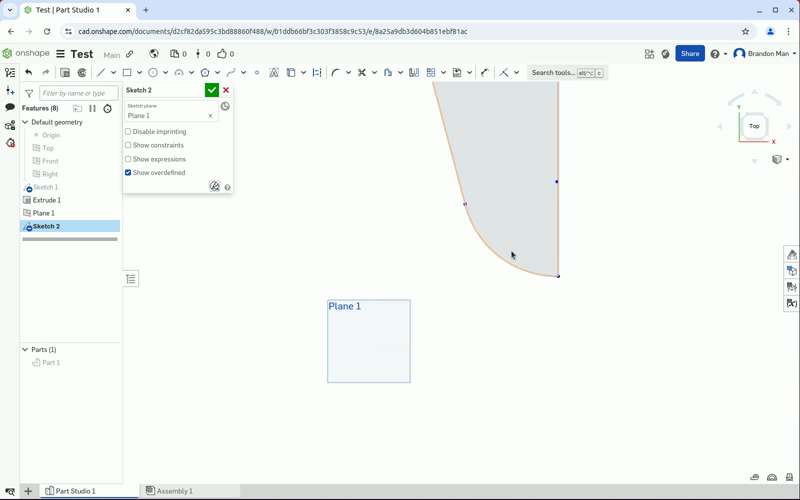
scroll(6)
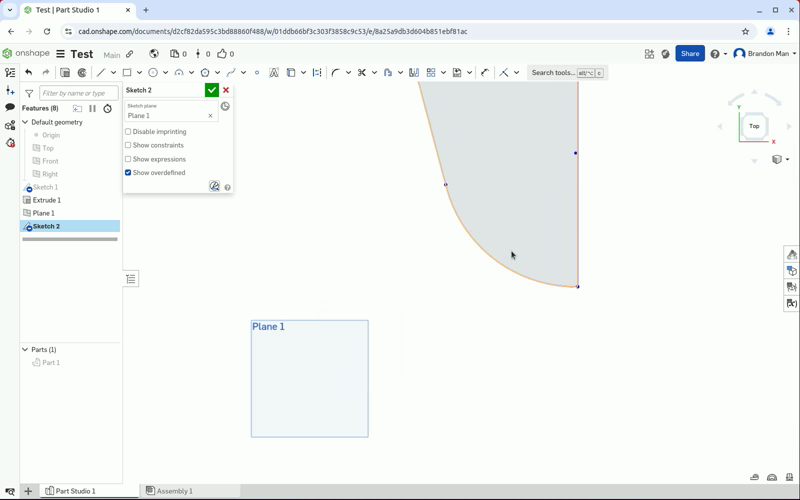
scroll(6)
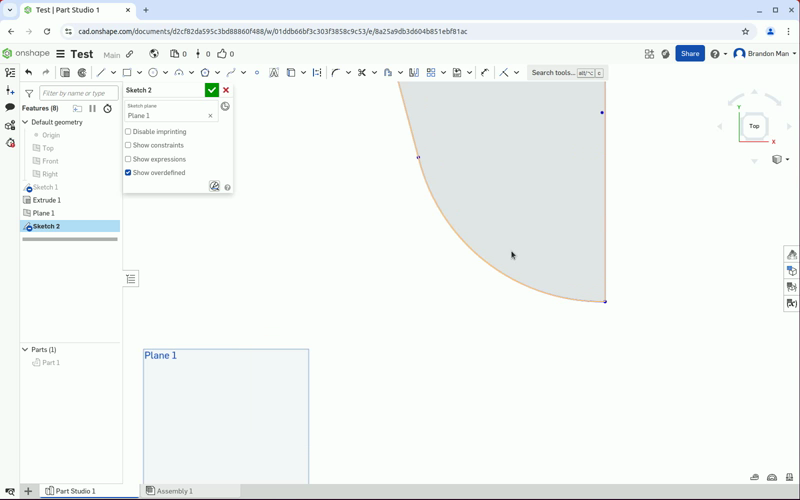
scroll(6)
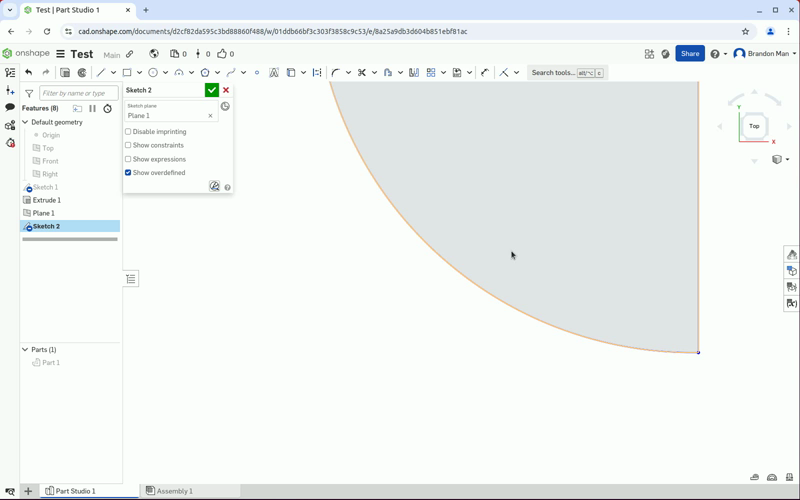
click(511, 250)
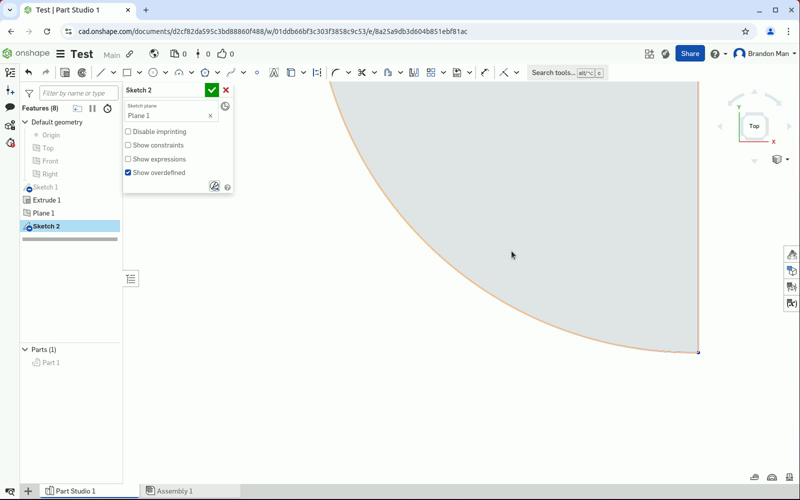
scroll(-6)
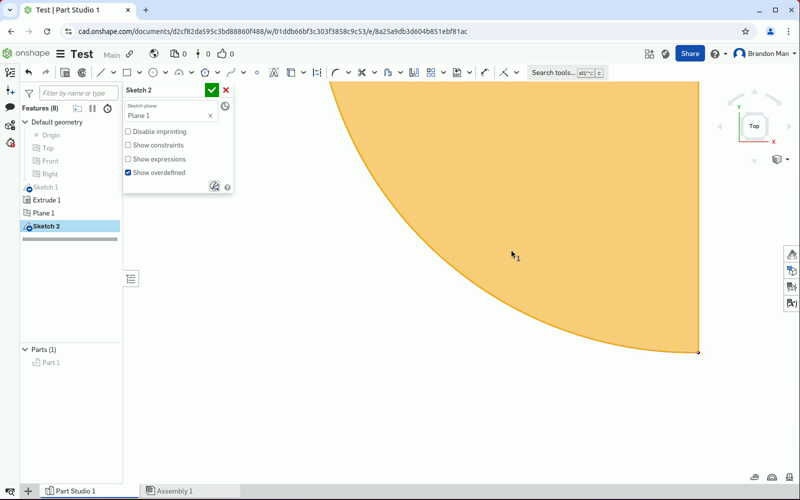
scroll(-6)
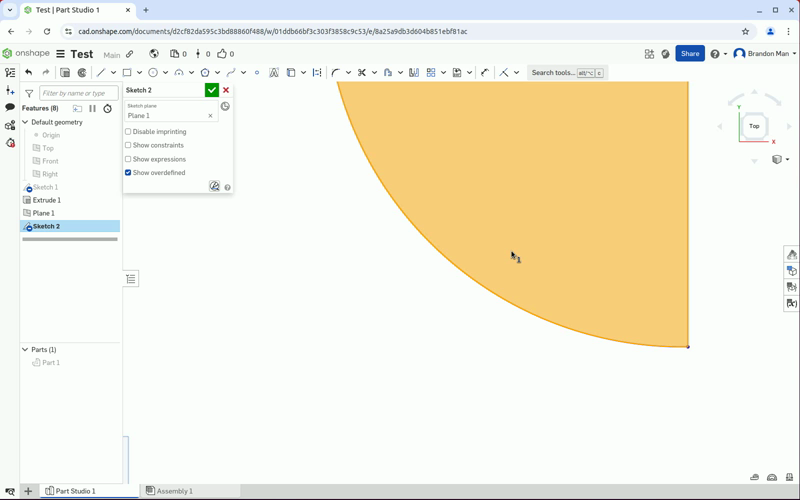
scroll(-6)
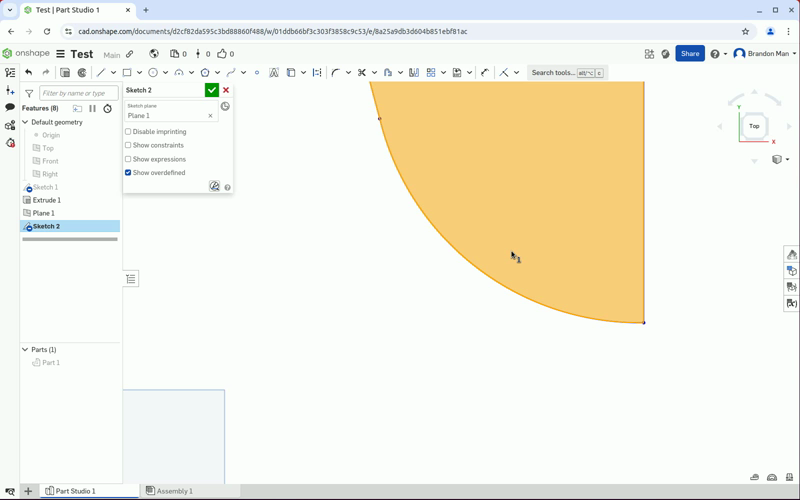
scroll(-6)
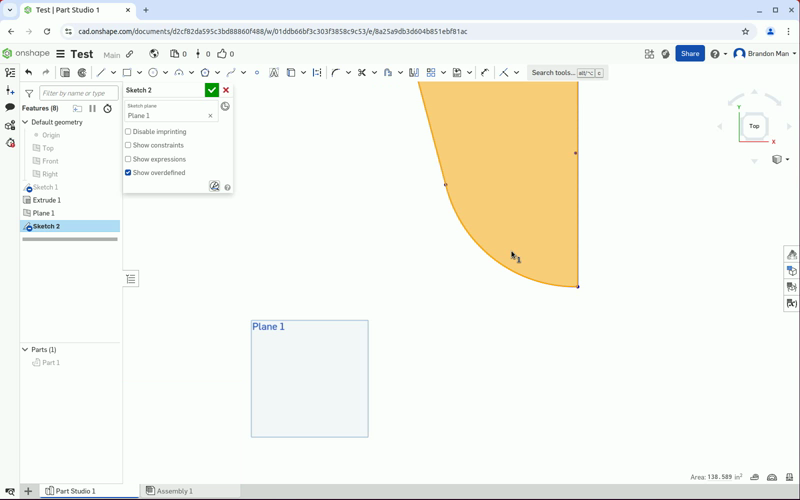
scroll(-6)
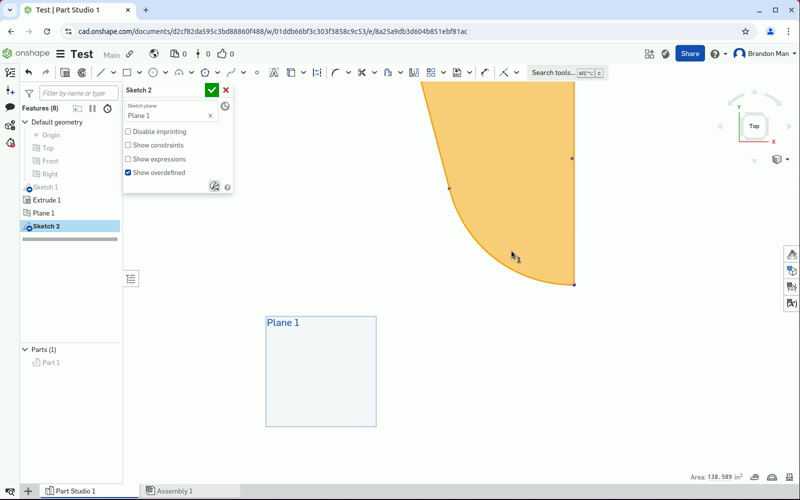
scroll(-6)
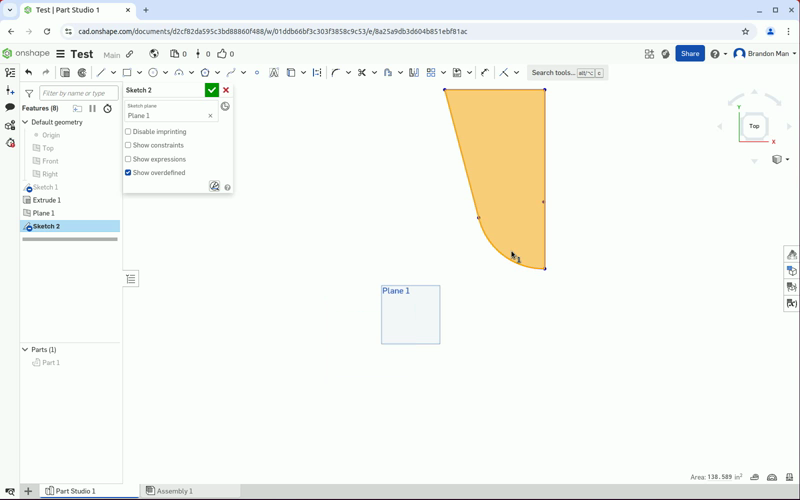
scroll(-6)
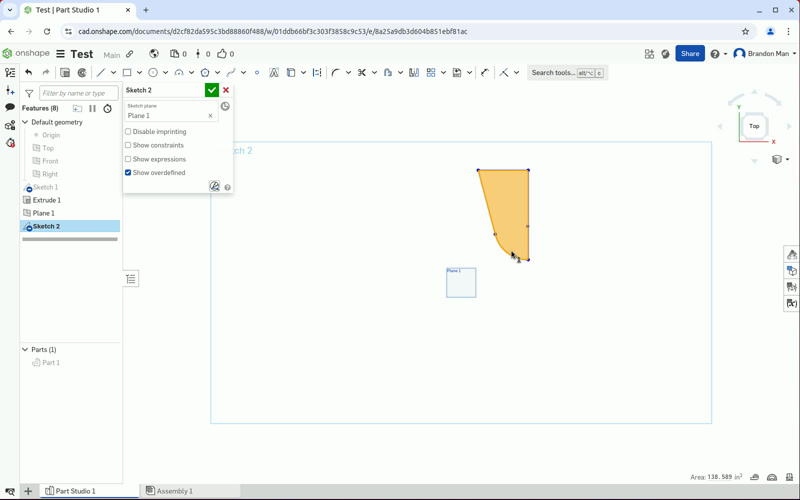
mouse_move(73, 352)
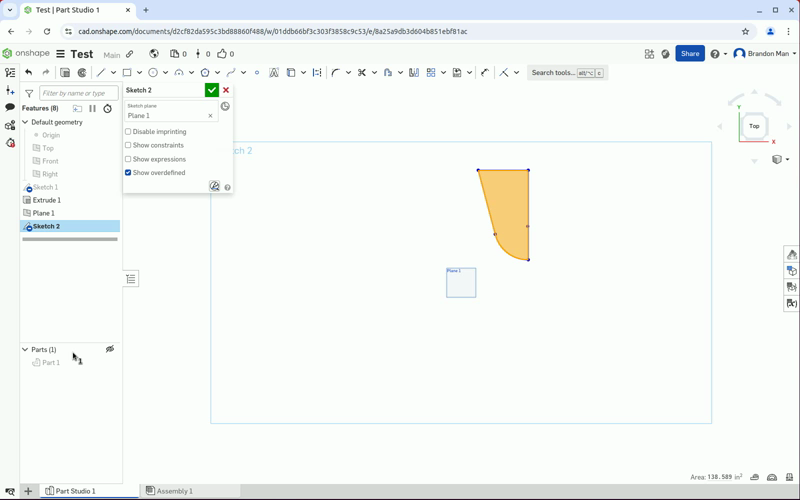
key(shift+y)
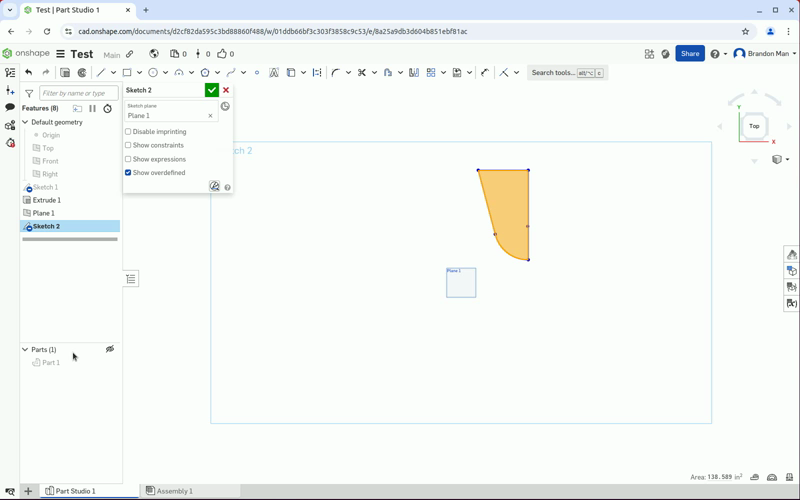
key(shift+e)
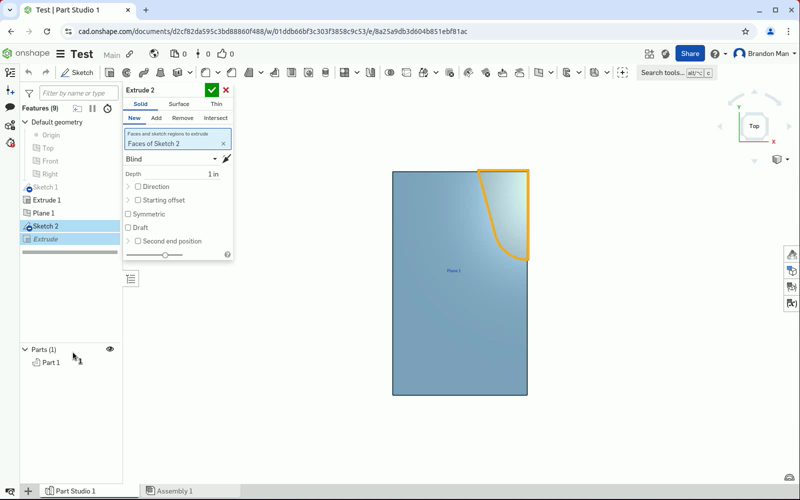
mouse_move(143, 106)
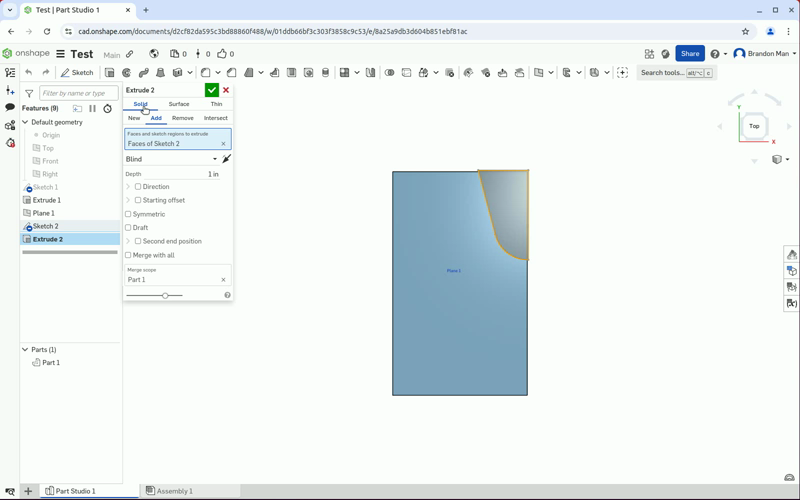
click(143, 106)
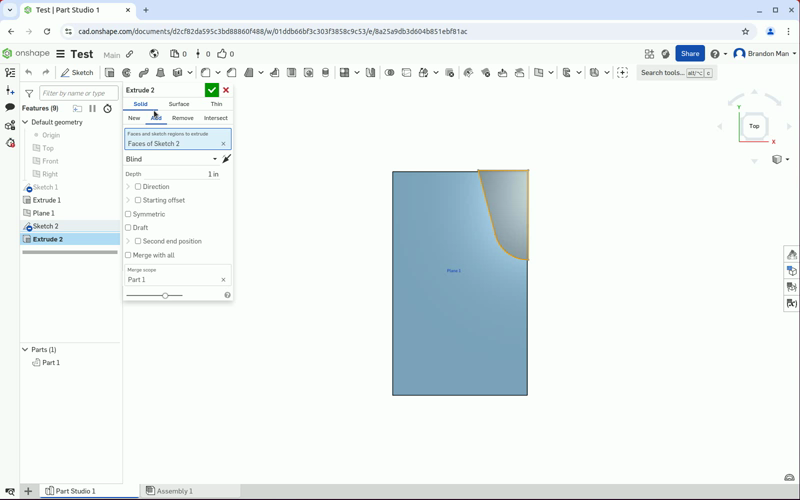
mouse_move(186, 120)
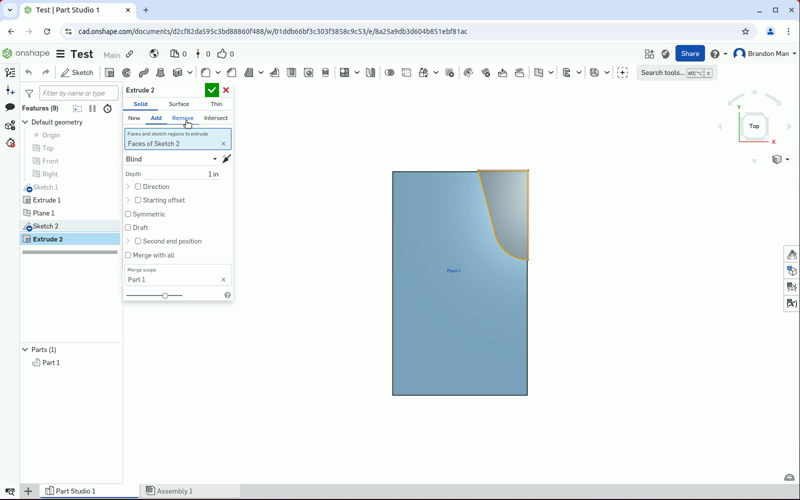
click(186, 120)
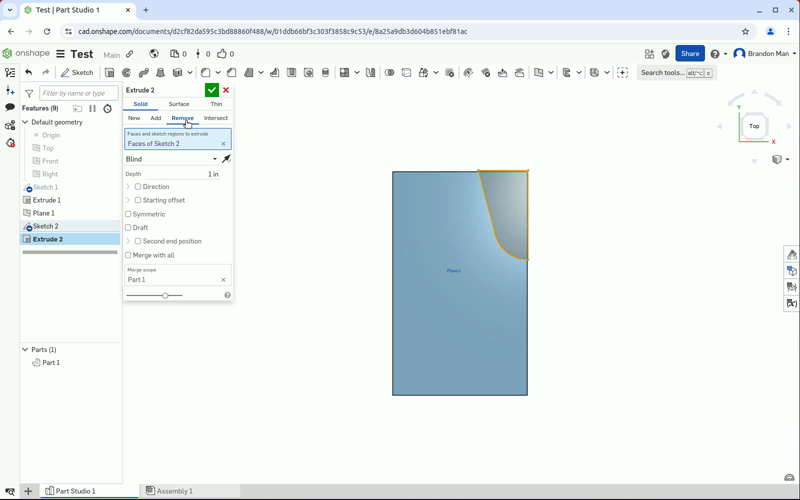
key(tab, 4)
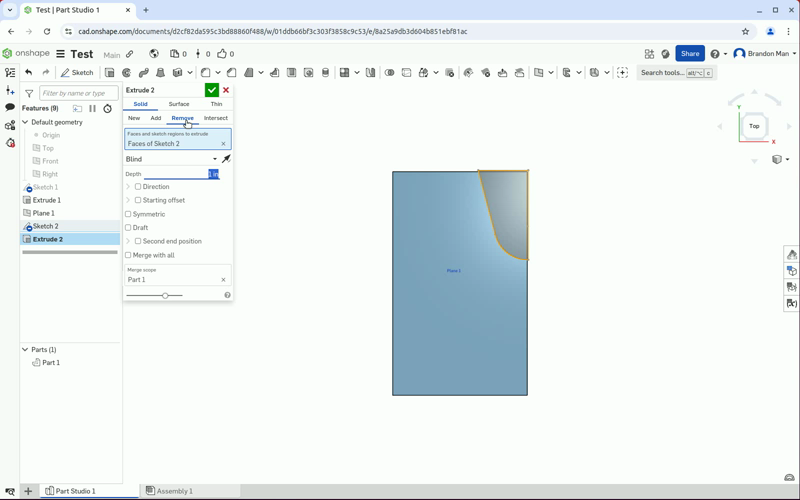
text(9.147)
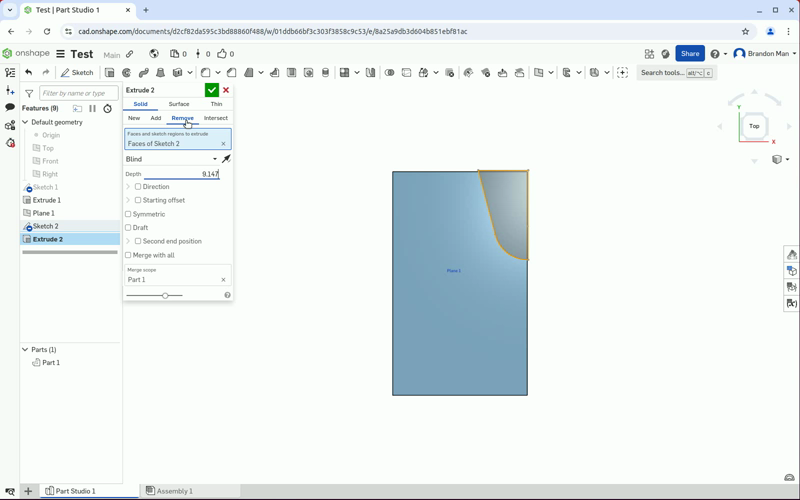
key(tab, 6)
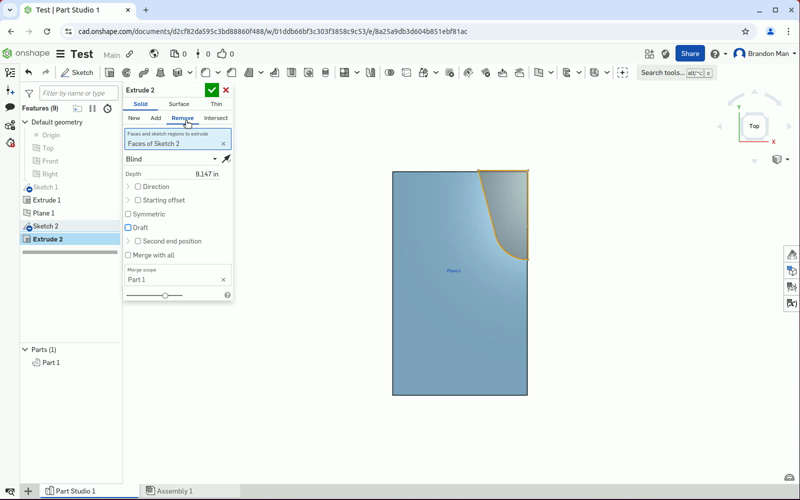
key(space)
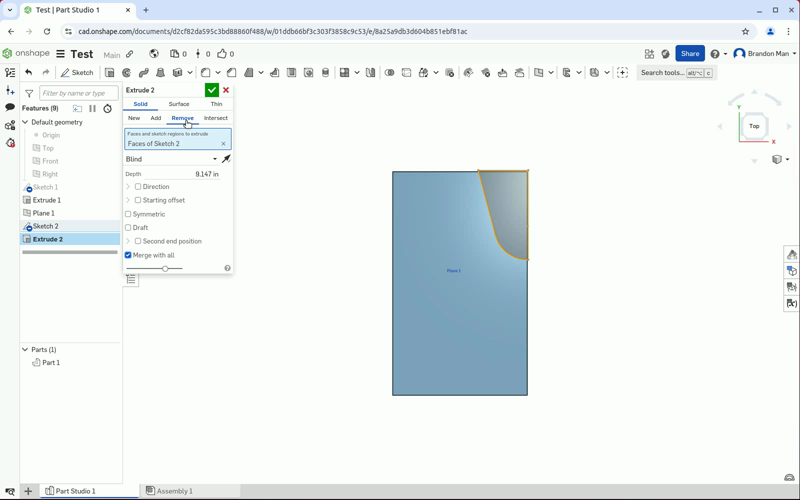
key(enter)
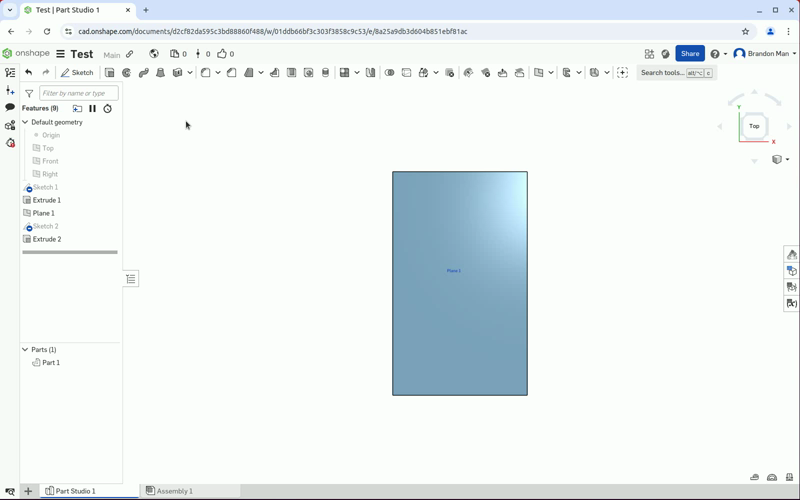
key(shift+h)
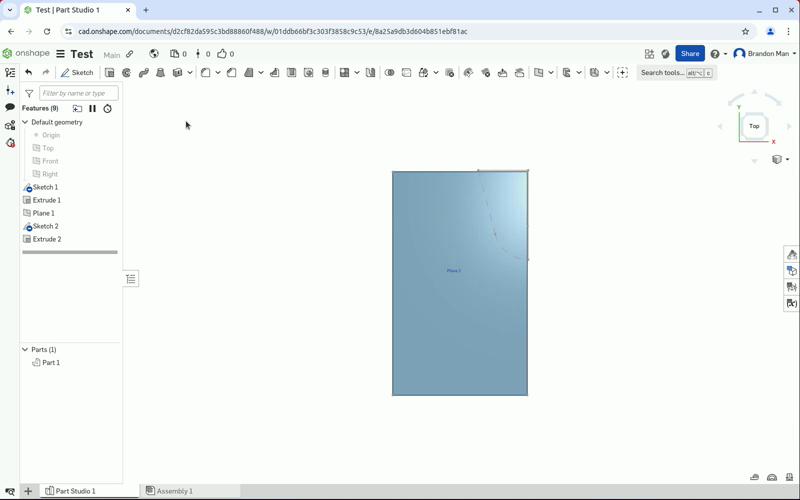
key(shift+h)
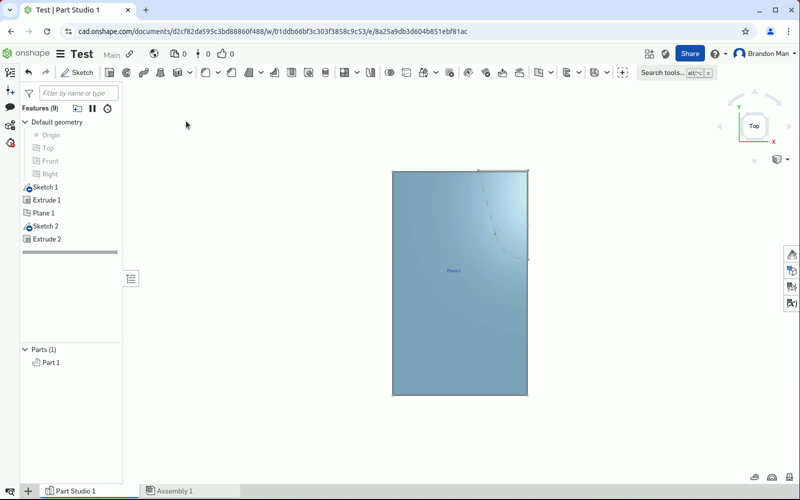
key(shift+7)
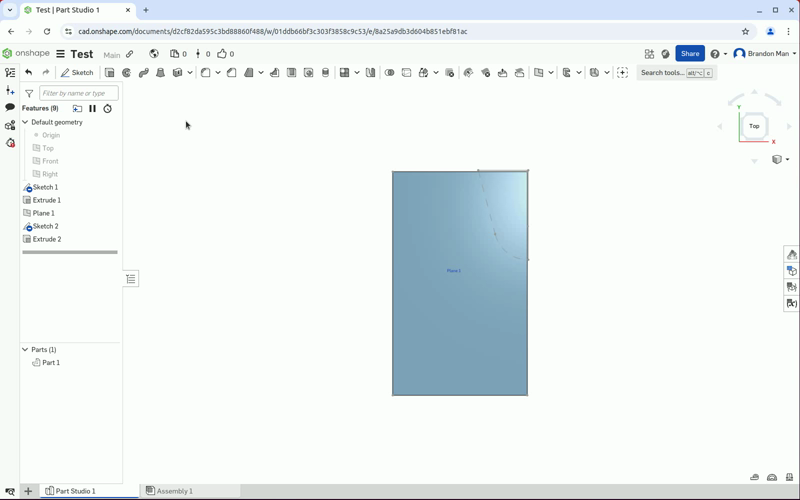
key(up, 3)
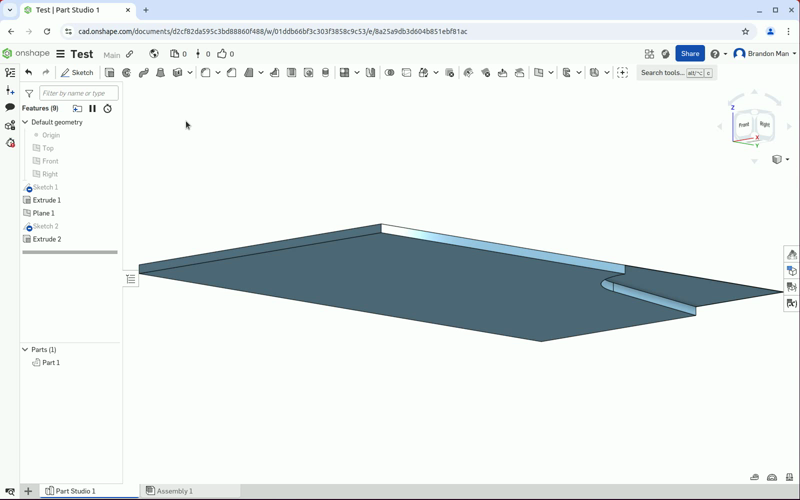
key(left, 3)
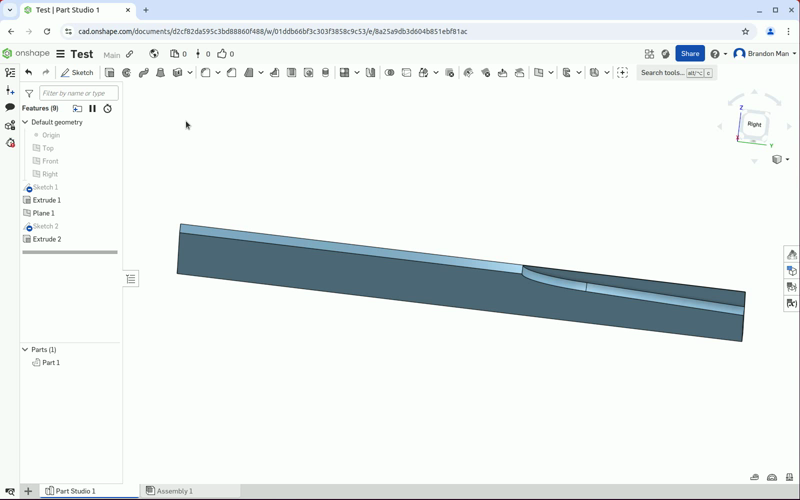
key(right, 3)
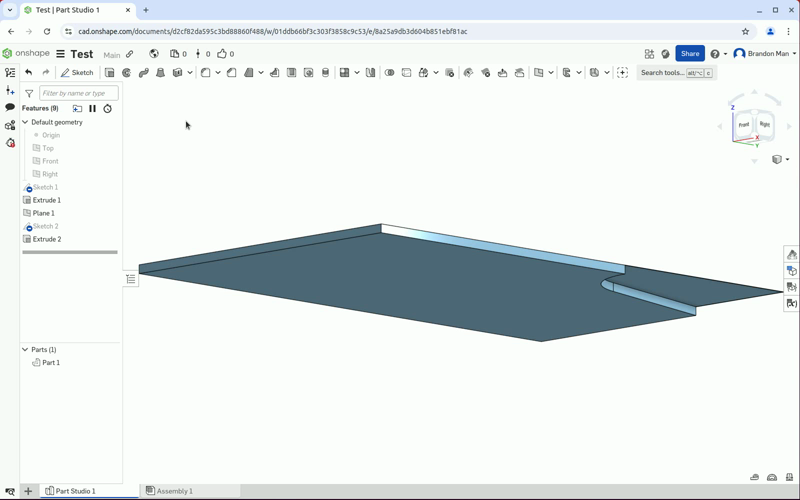
key(down, 3)
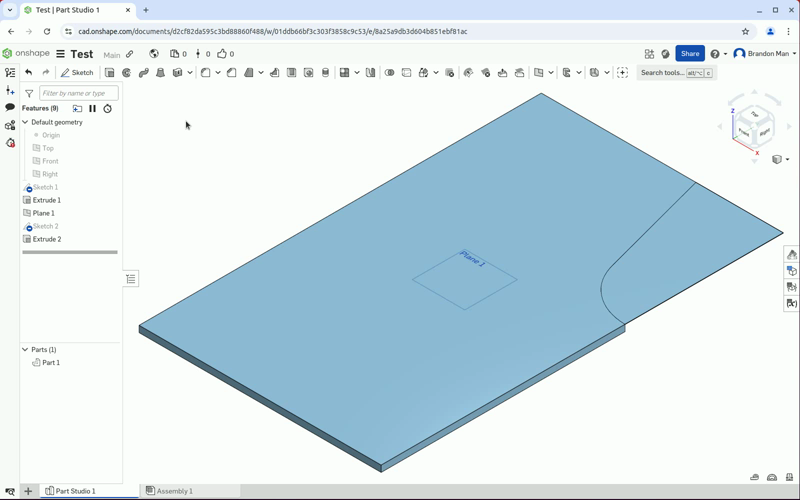
mouse_move(73, 189)
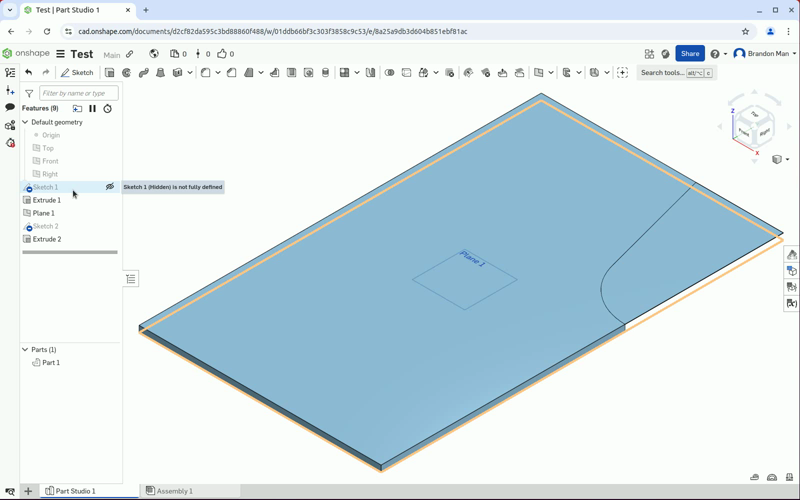
click(73, 189)